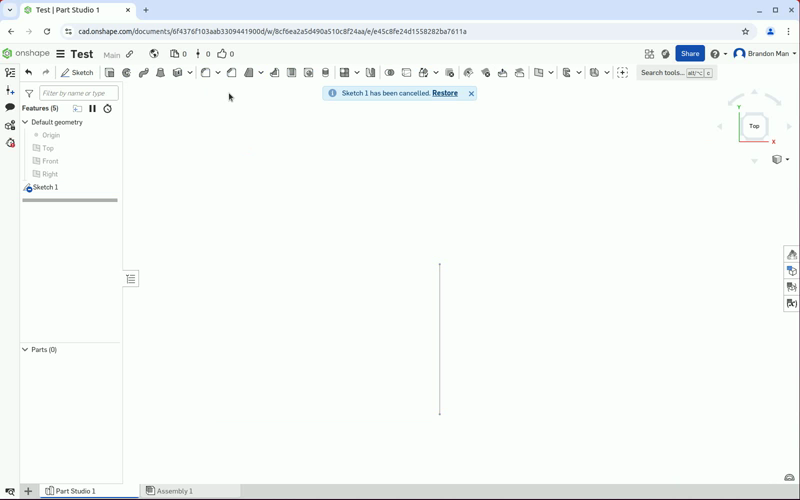
key(shift+h)
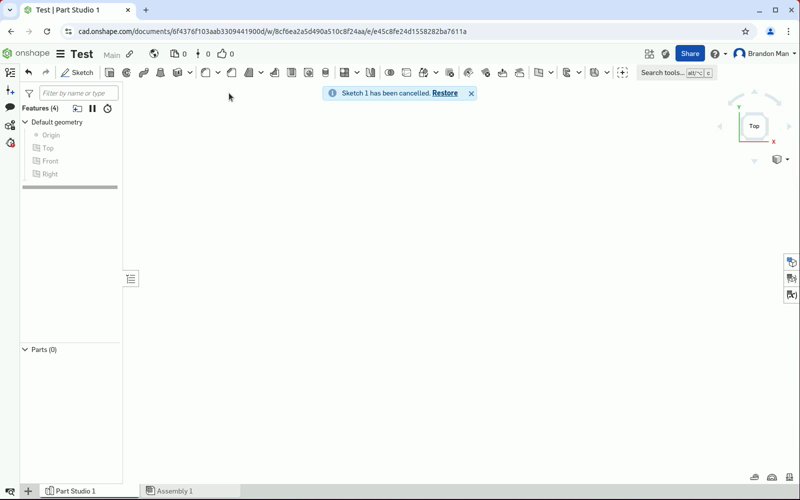
mouse_move(73, 352)
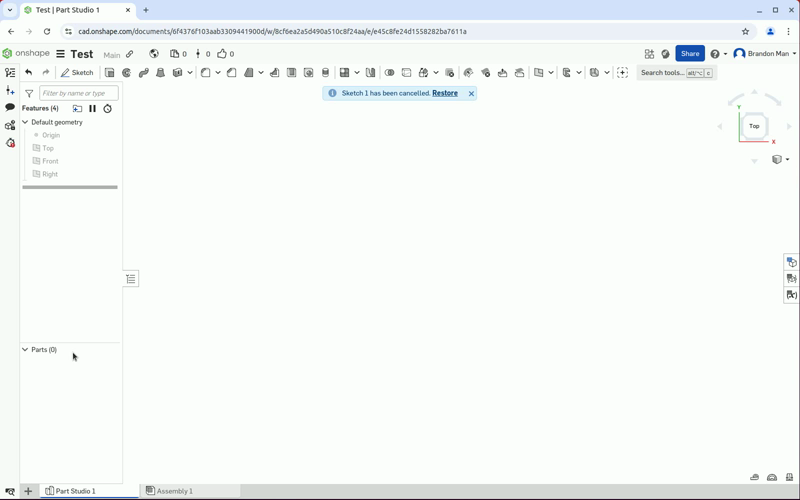
key(y)
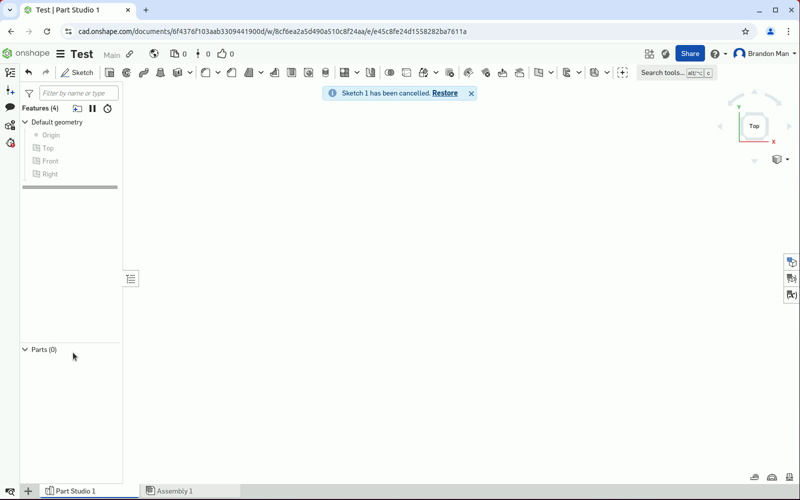
key(shift+p)
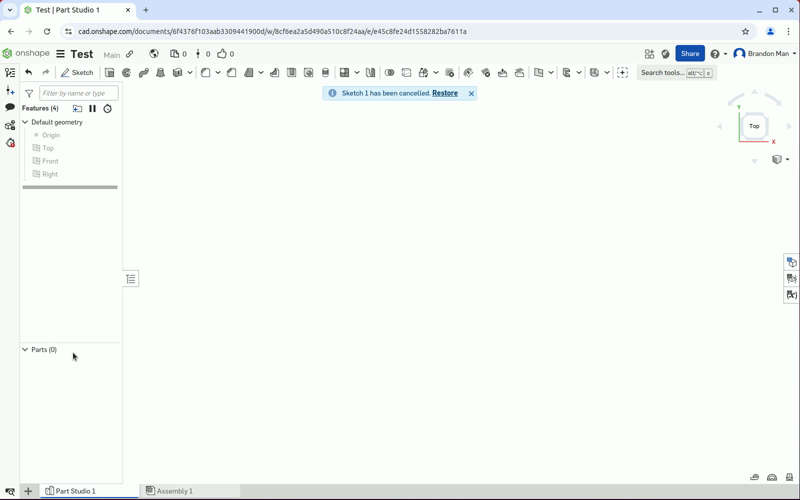
key(space)
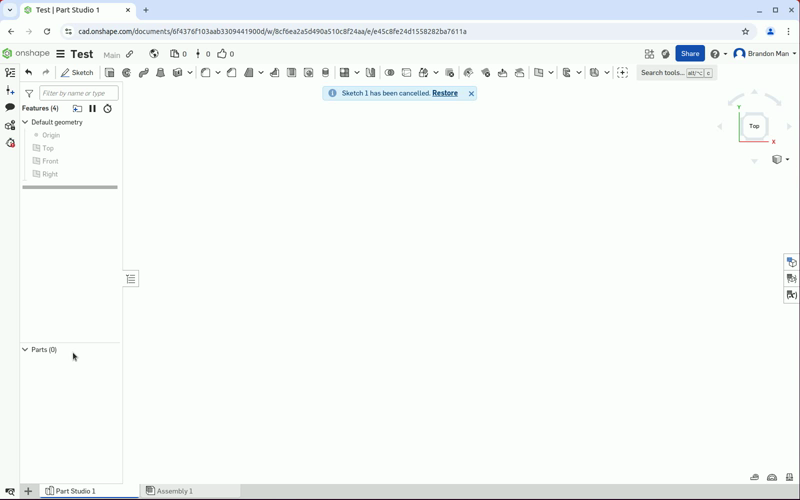
key_down(shift)
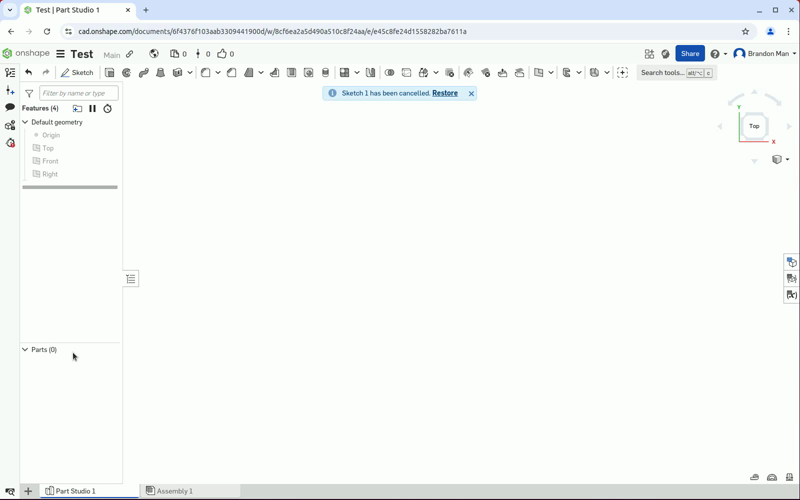
key(up)
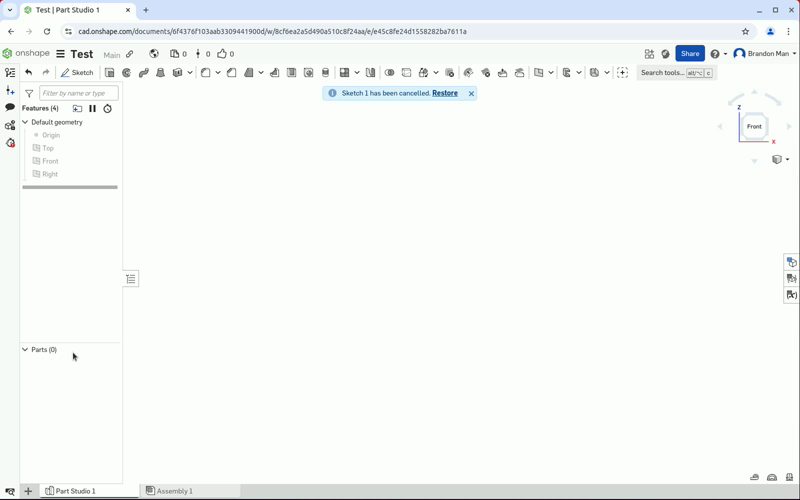
key_up(shift)
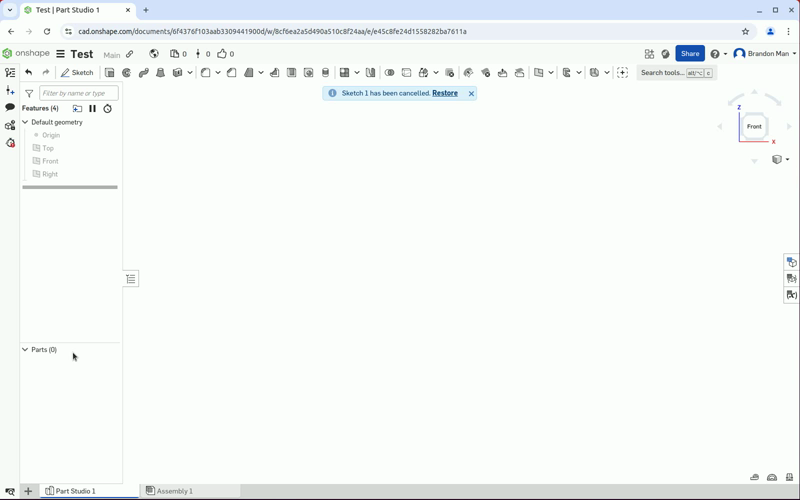
mouse_move(73, 352)
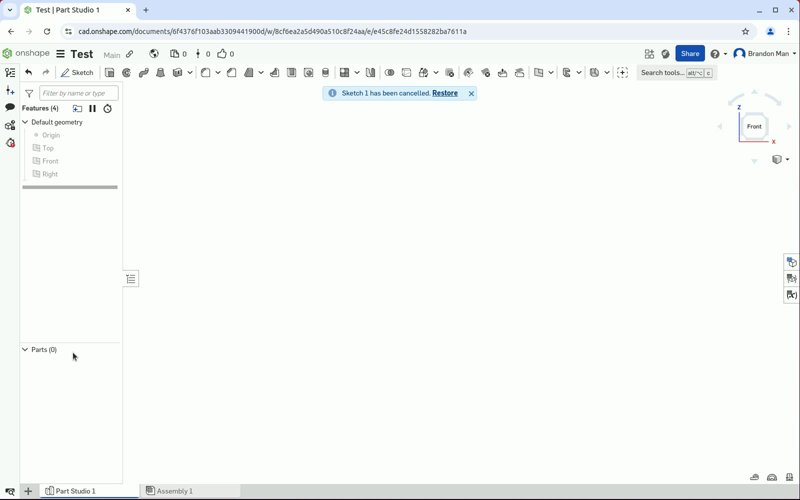
key(shift+y)
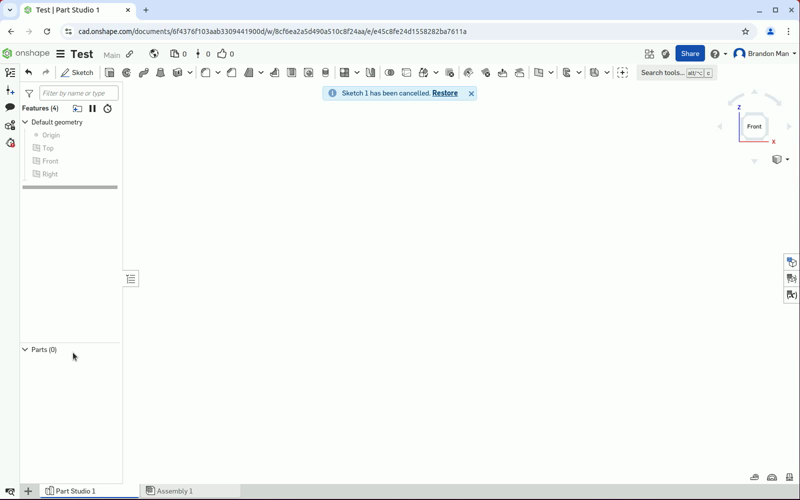
key(shift+s)
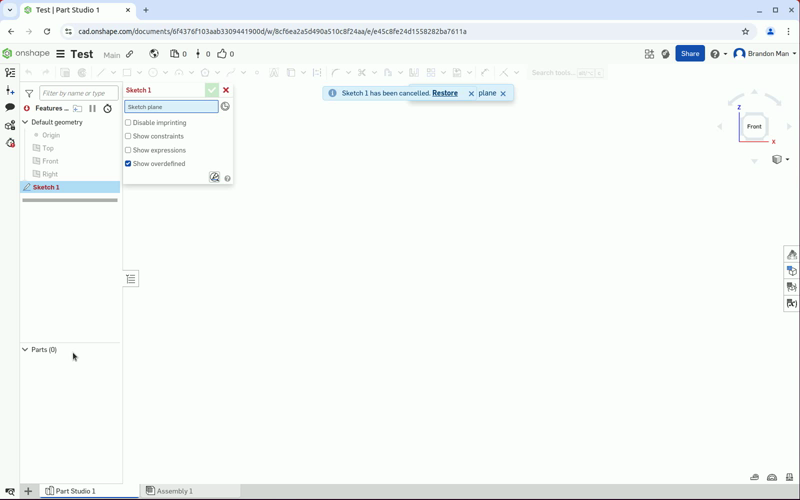
mouse_move(73, 163)
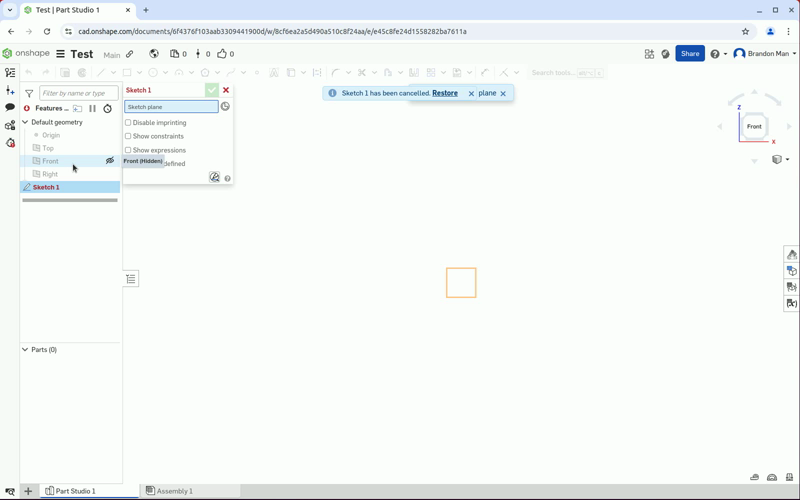
click(73, 163)
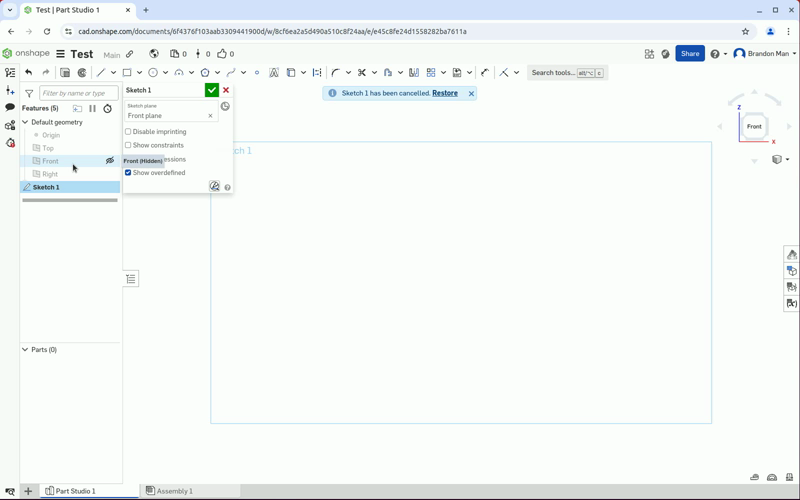
mouse_move(73, 352)
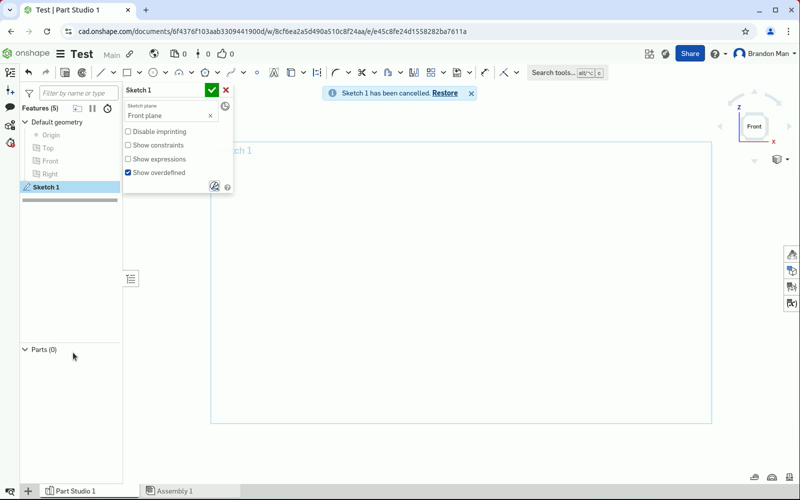
key(y)
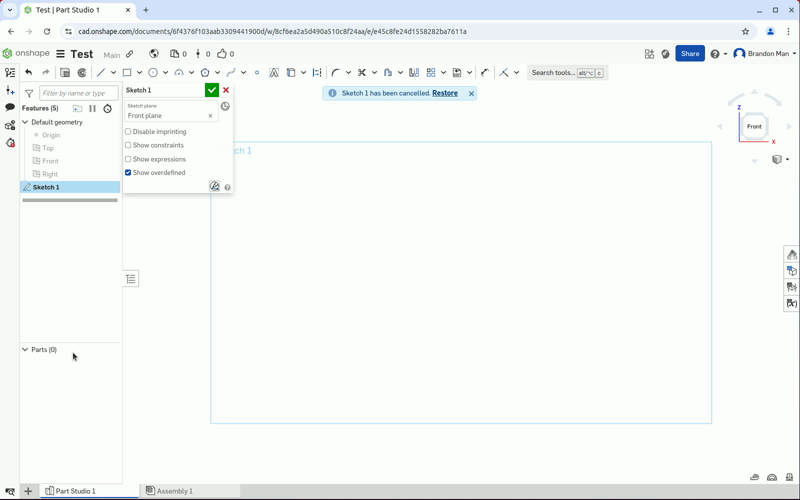
key(l)
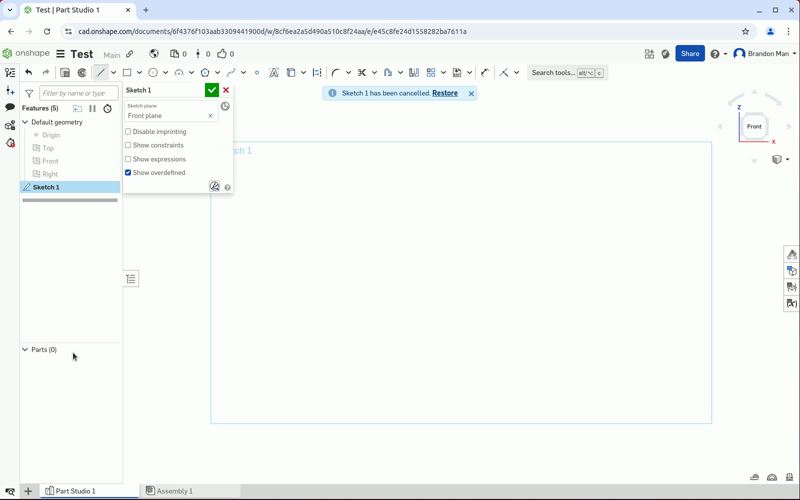
key_down(shift)
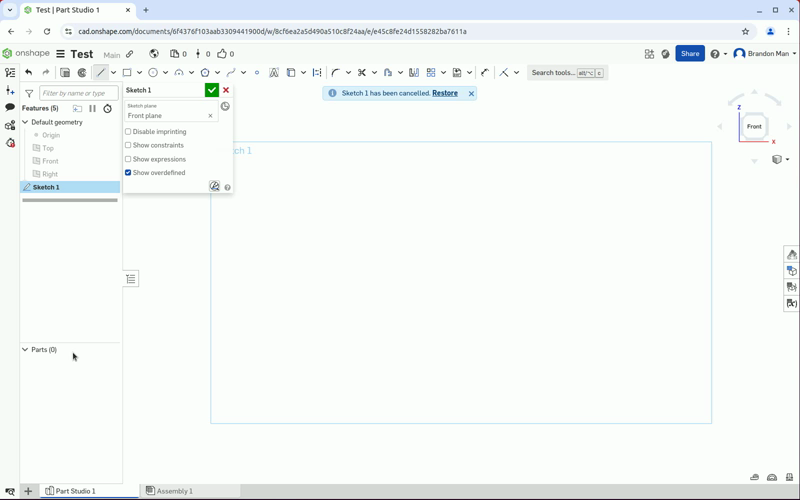
mouse_move(429, 311)
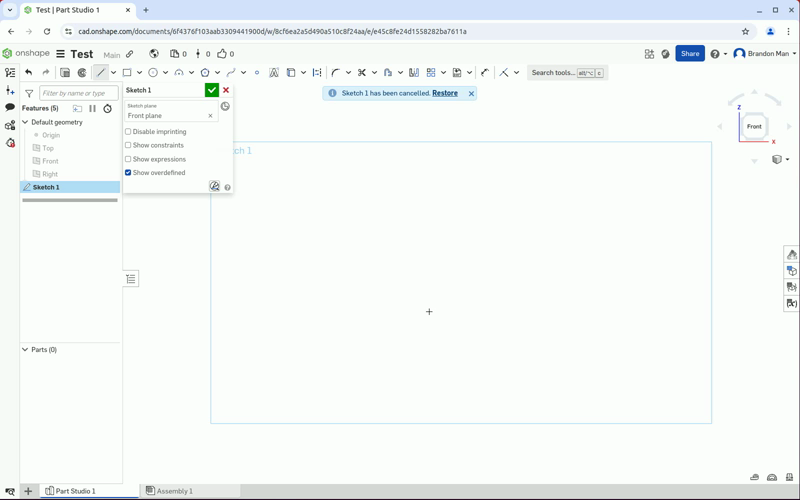
click(429, 311)
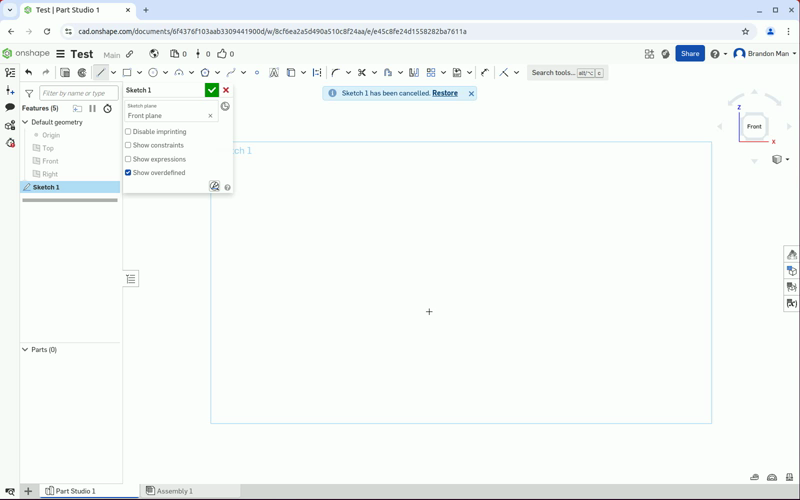
key_up(shift)
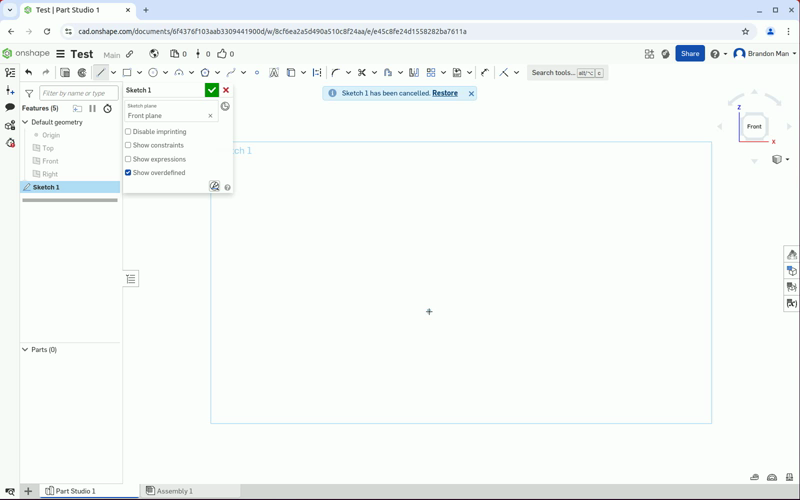
key_down(shift)
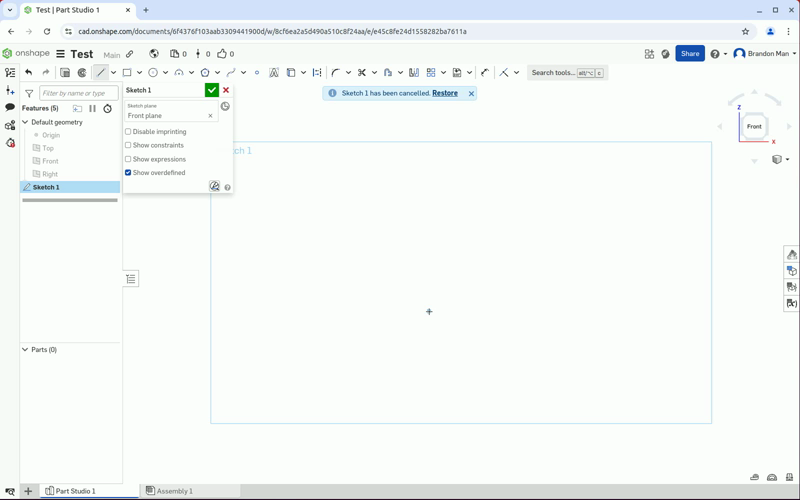
mouse_move(492, 311)
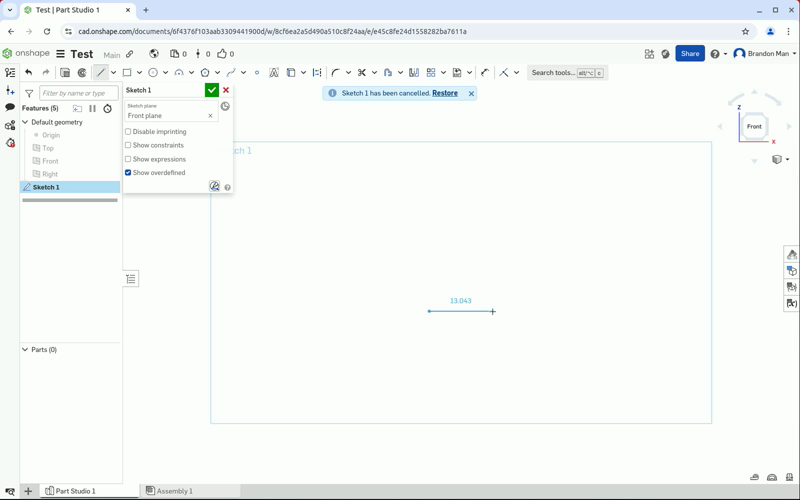
click(492, 311)
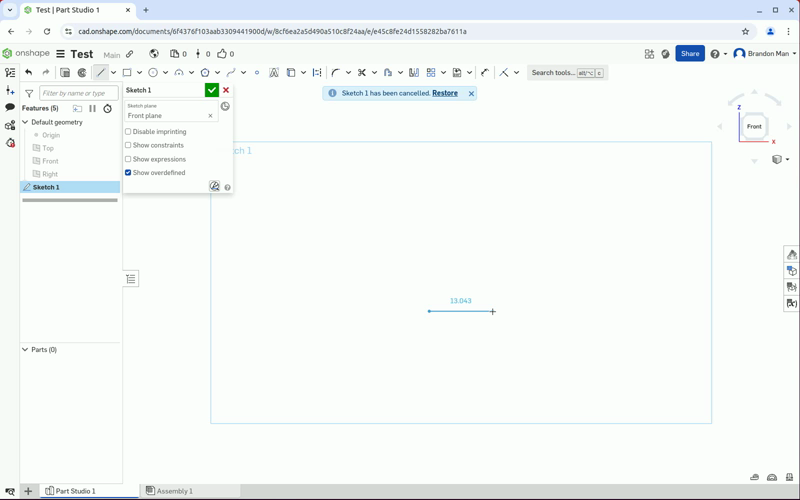
key_up(shift)
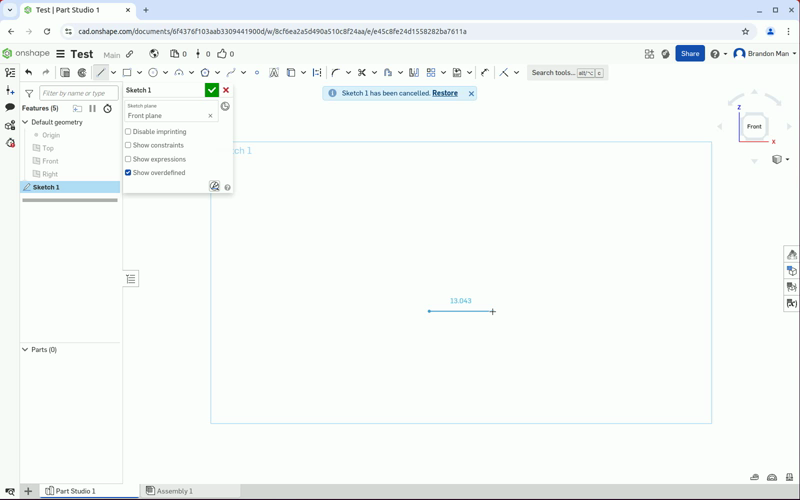
key_down(shift)
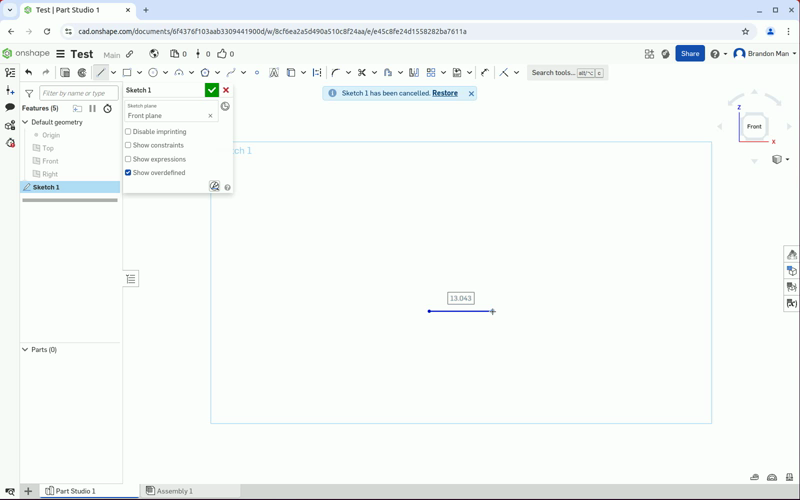
mouse_move(492, 214)
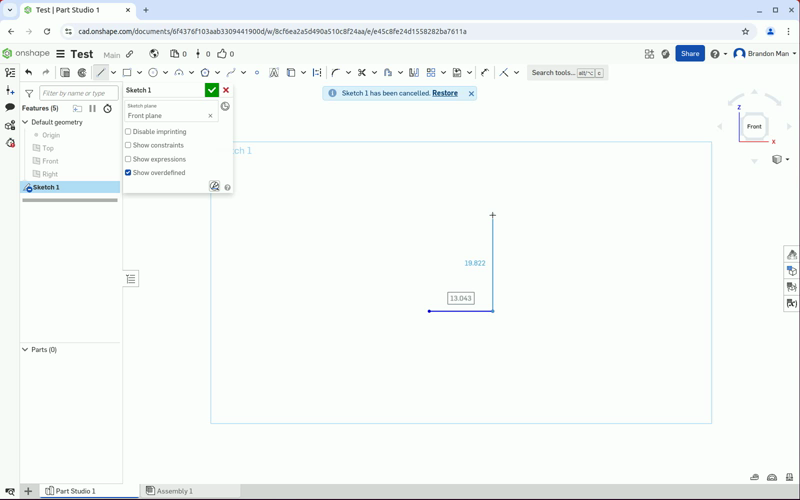
click(492, 214)
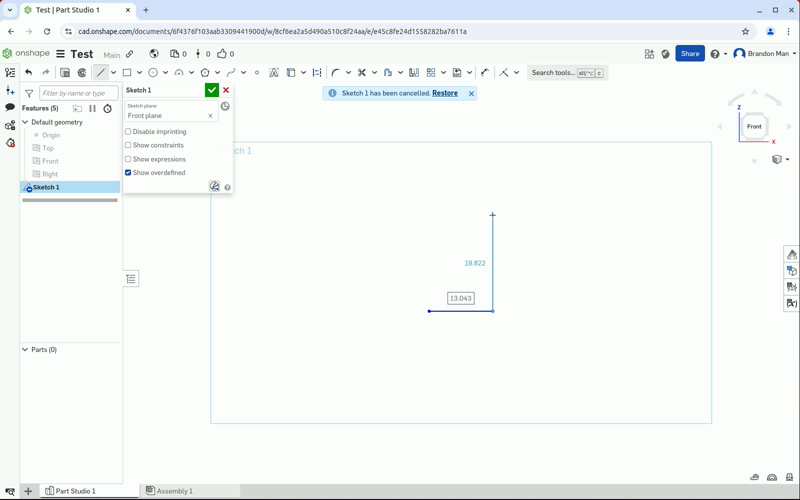
key_up(shift)
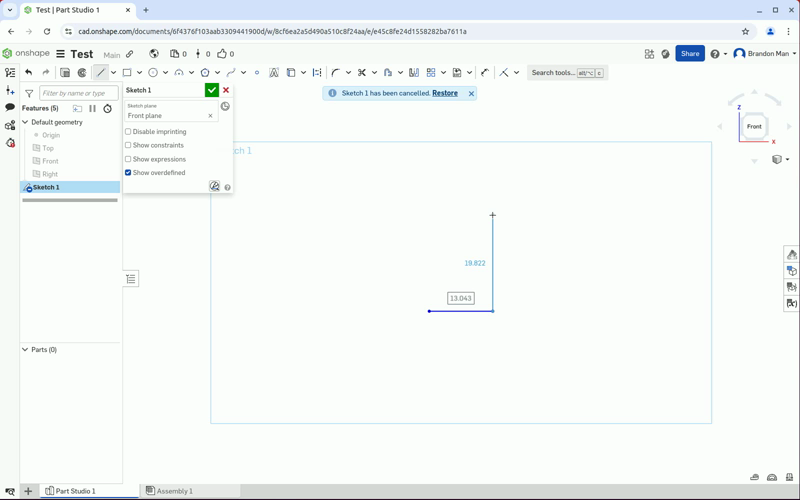
key_down(shift)
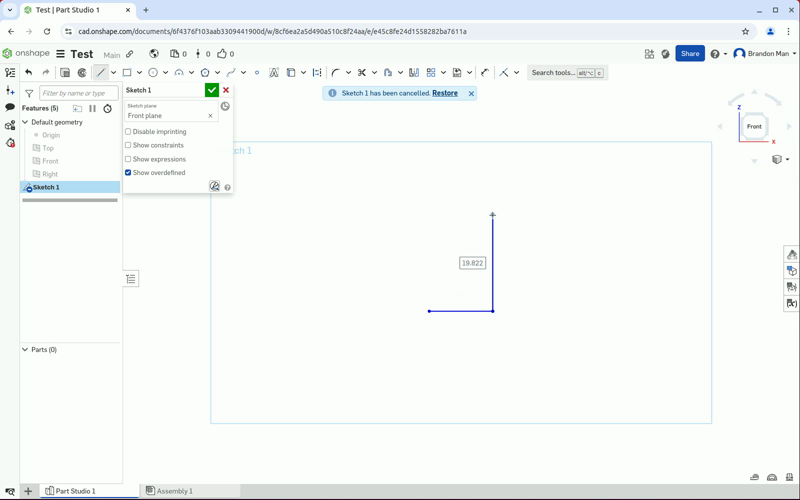
mouse_move(522, 214)
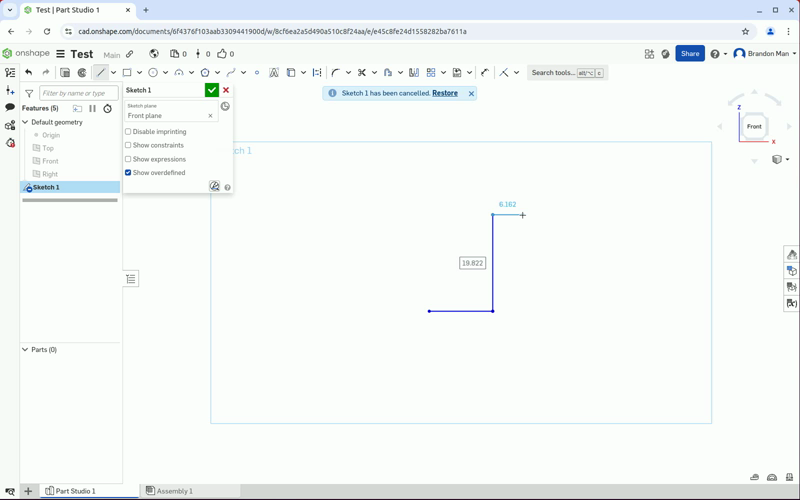
mouse_move(461, 214)
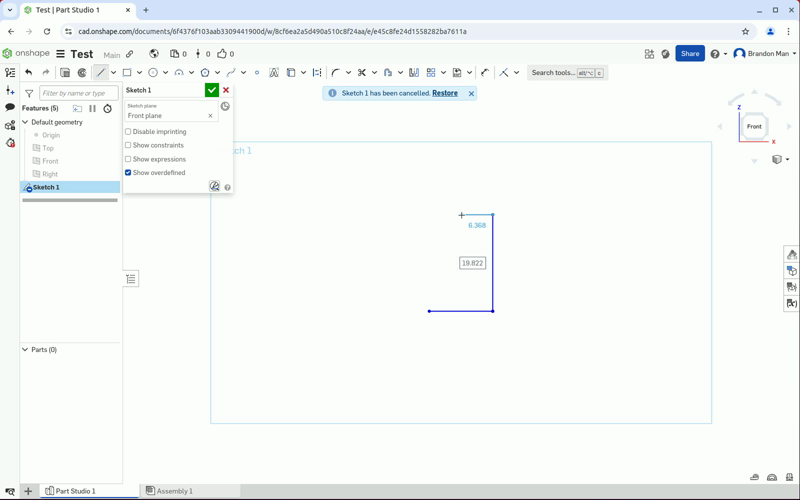
click(461, 214)
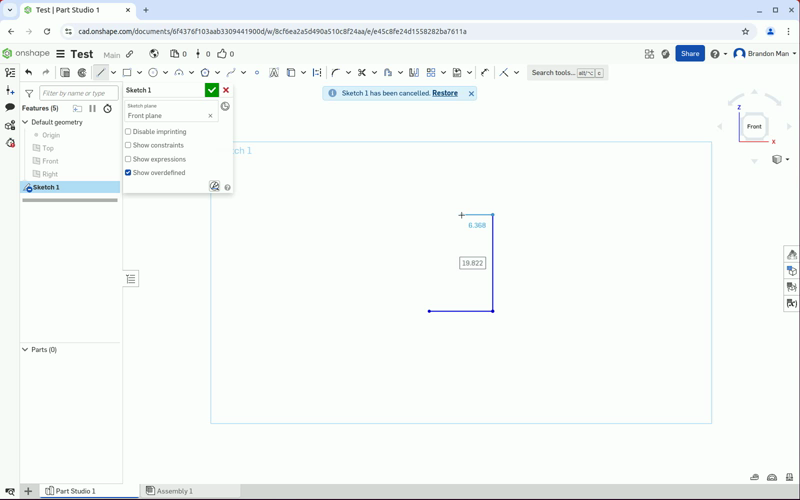
key_up(shift)
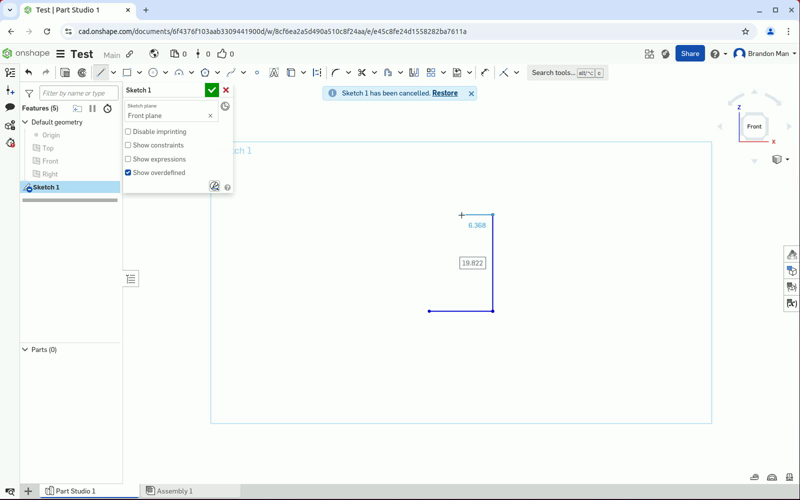
key_down(shift)
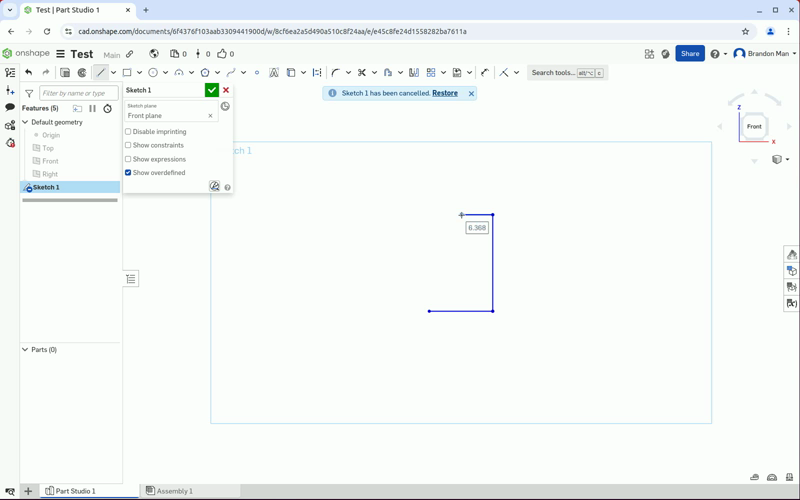
mouse_move(491, 214)
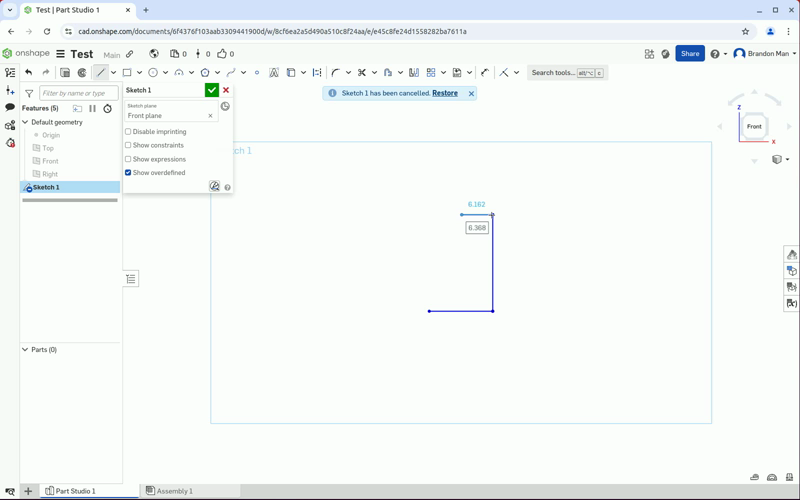
mouse_move(461, 247)
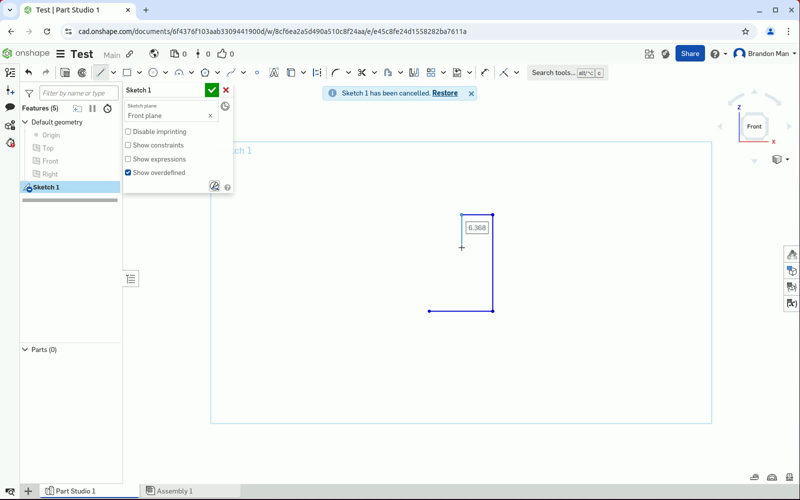
click(461, 247)
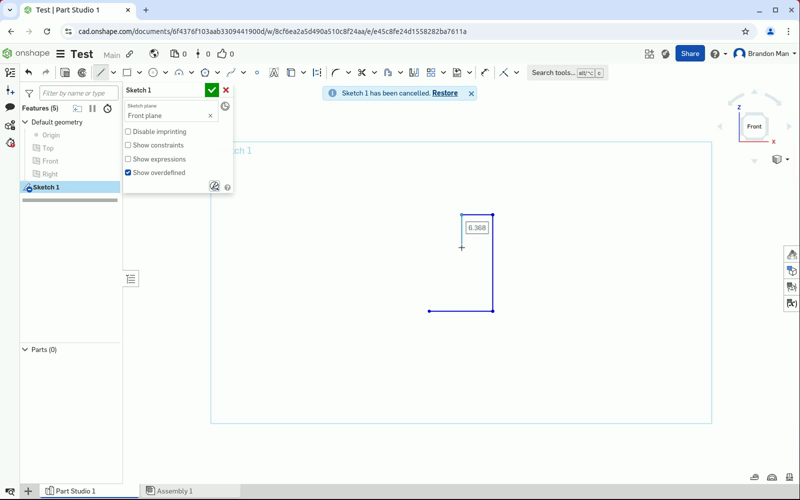
key_up(shift)
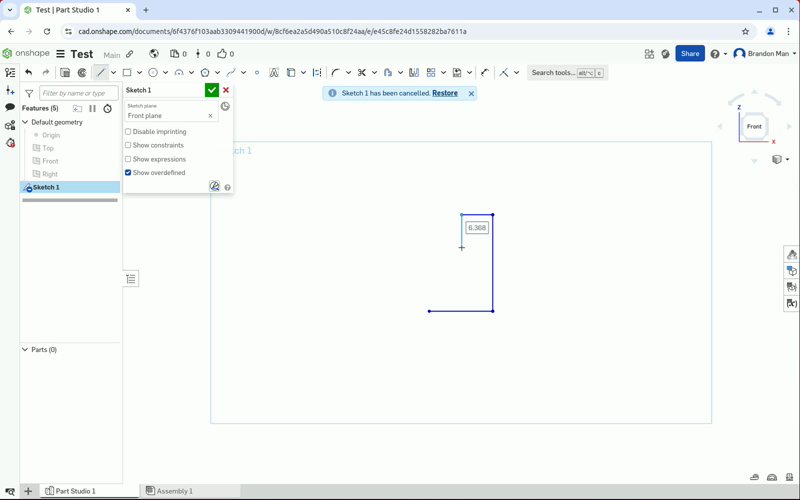
key_down(shift)
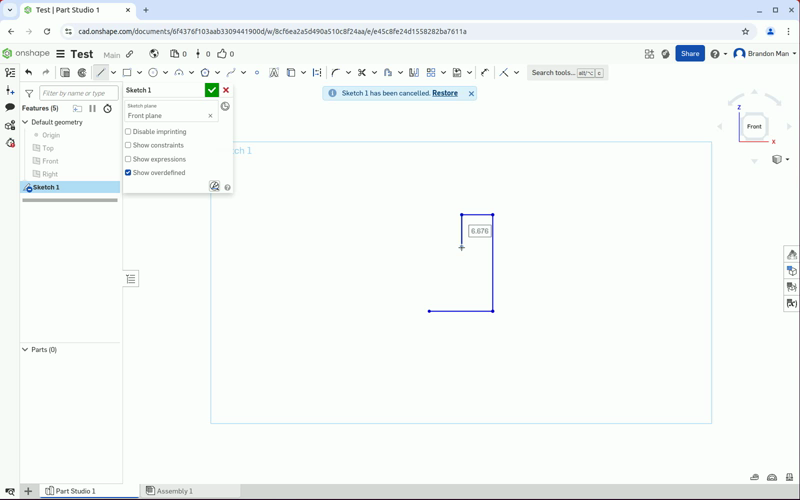
mouse_move(491, 247)
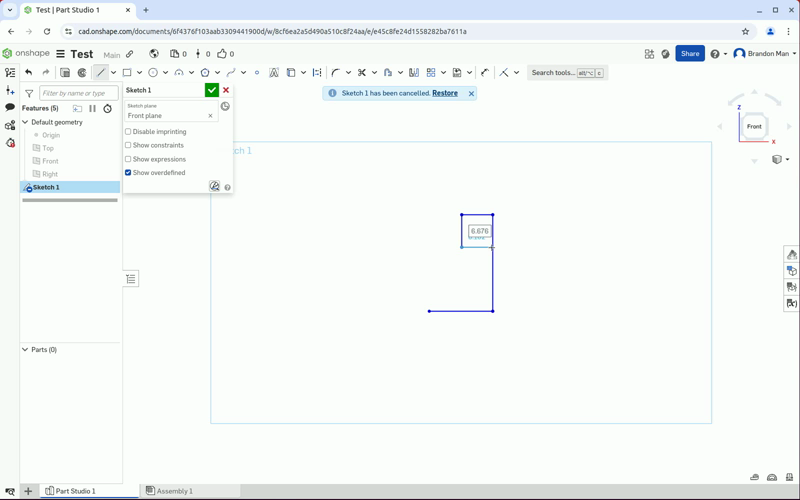
mouse_move(429, 247)
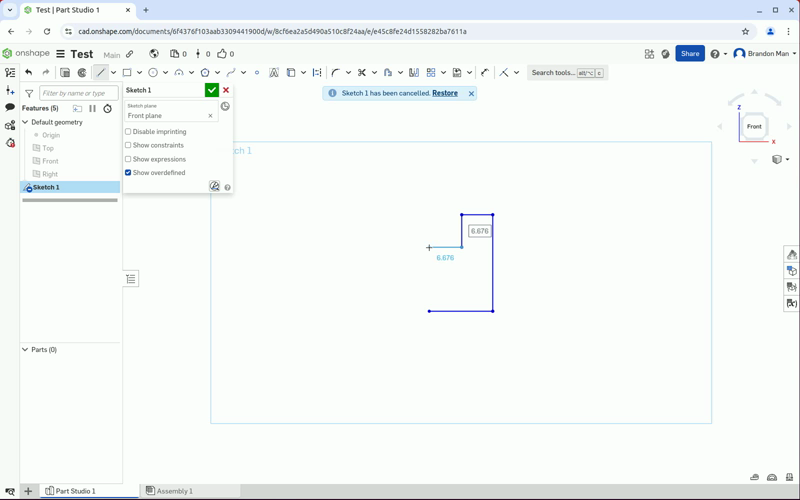
click(429, 247)
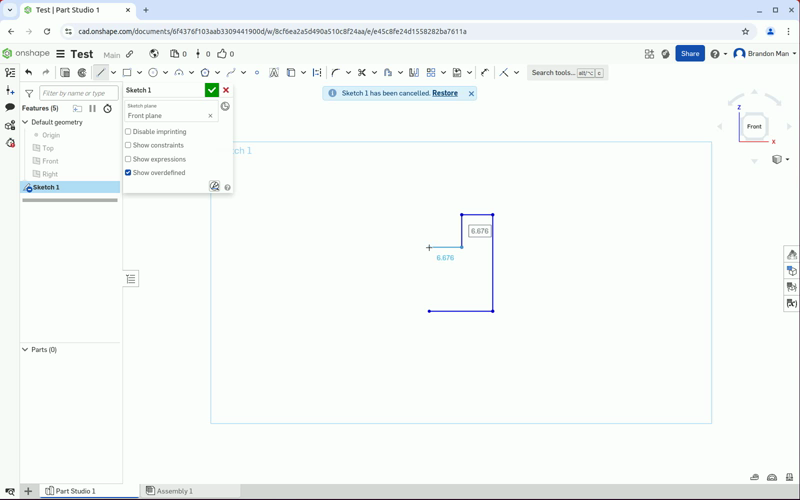
key_up(shift)
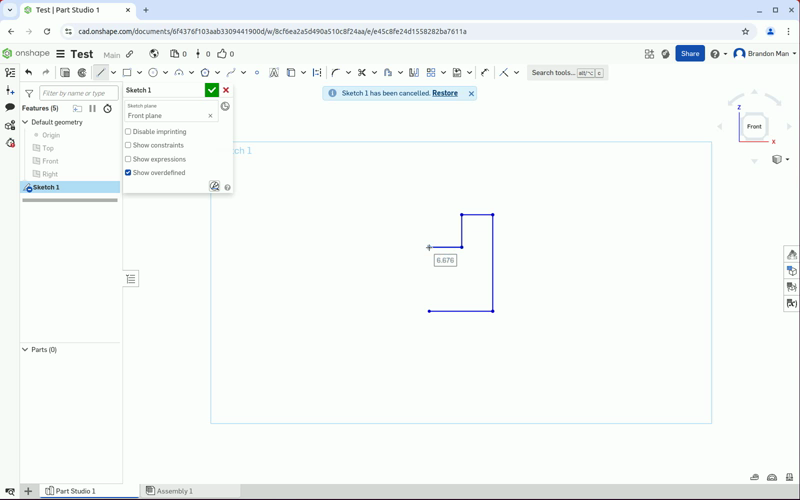
key_down(shift)
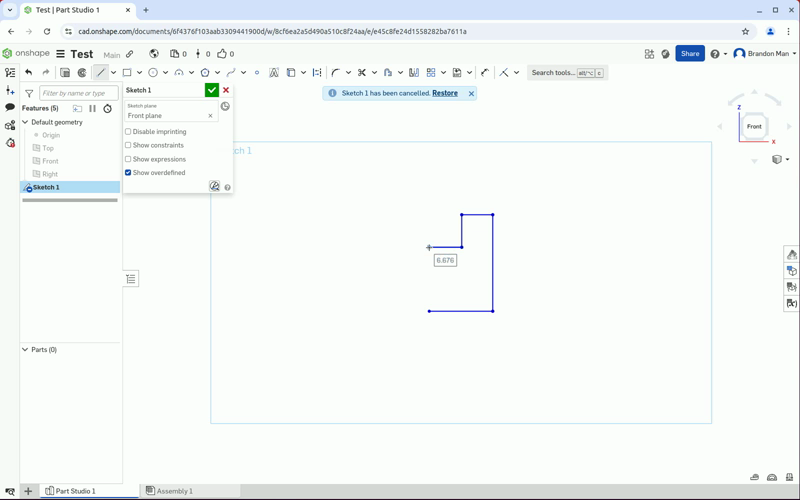
mouse_move(429, 311)
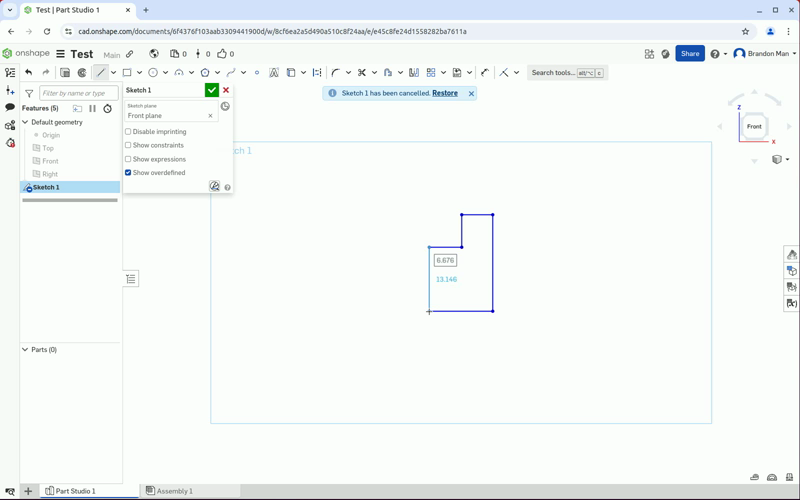
key_up(shift)
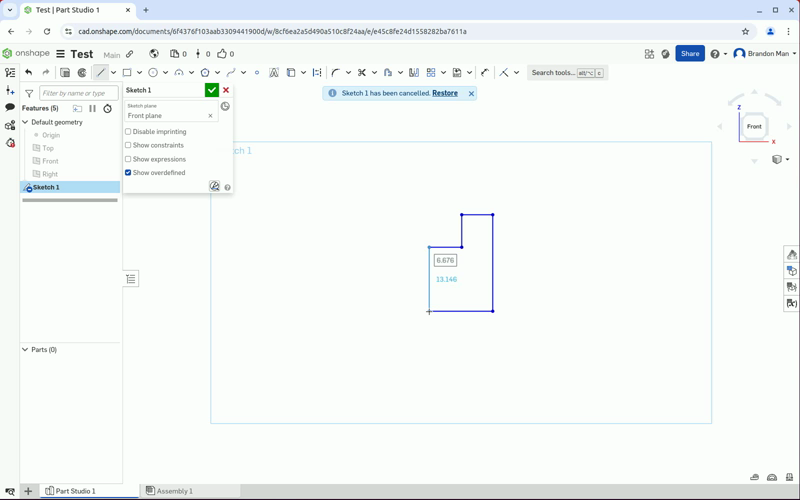
click(429, 311)
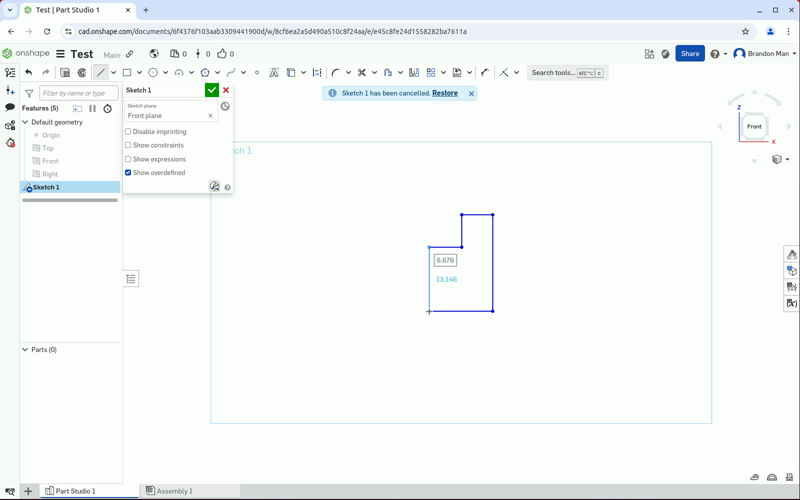
key(esc)
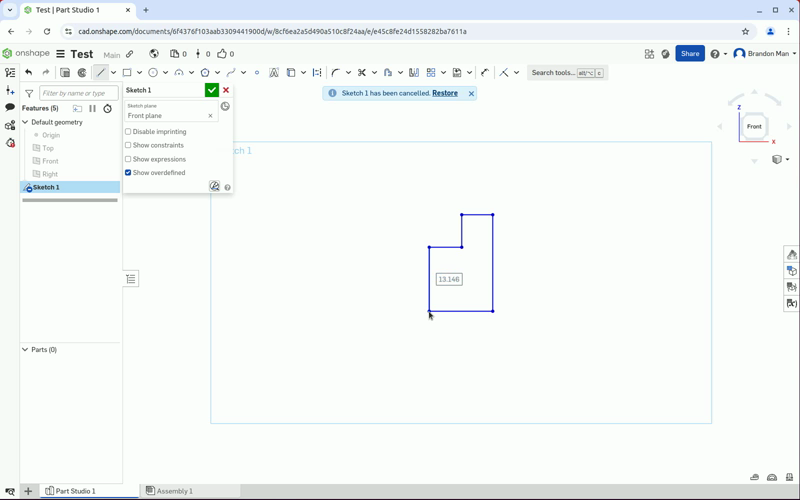
mouse_move(450, 260)
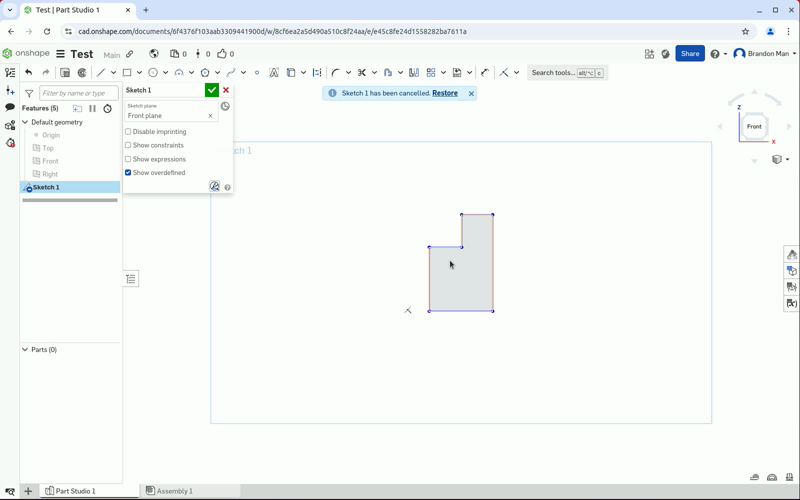
click(450, 260)
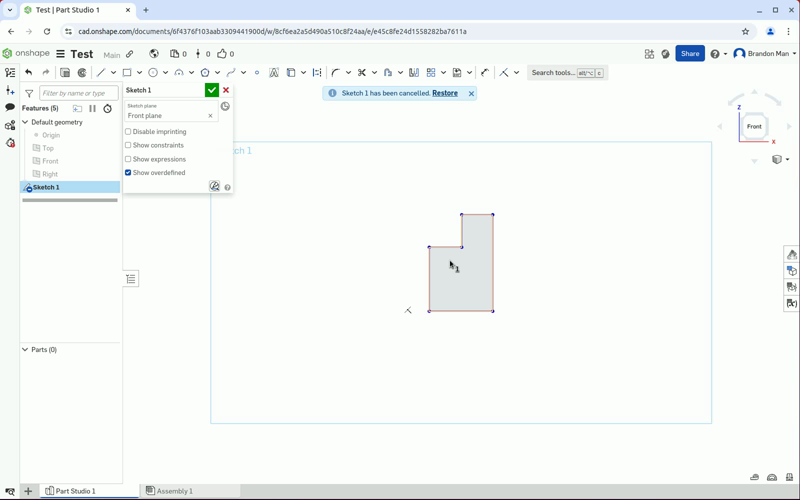
mouse_move(73, 352)
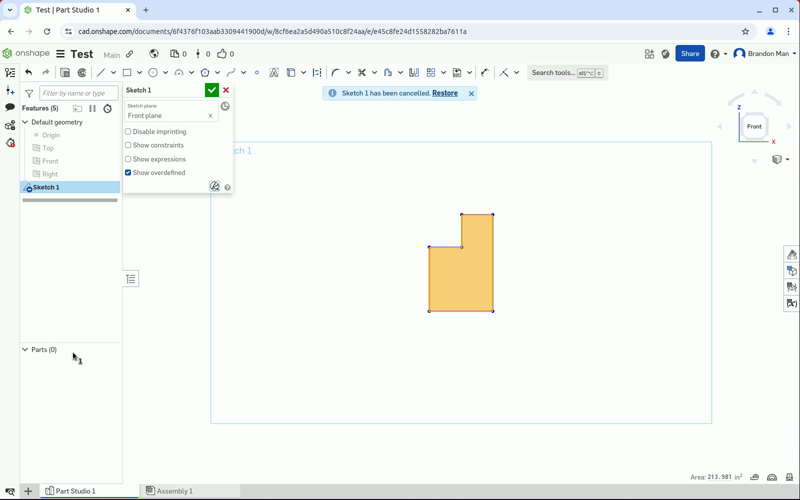
key(shift+y)
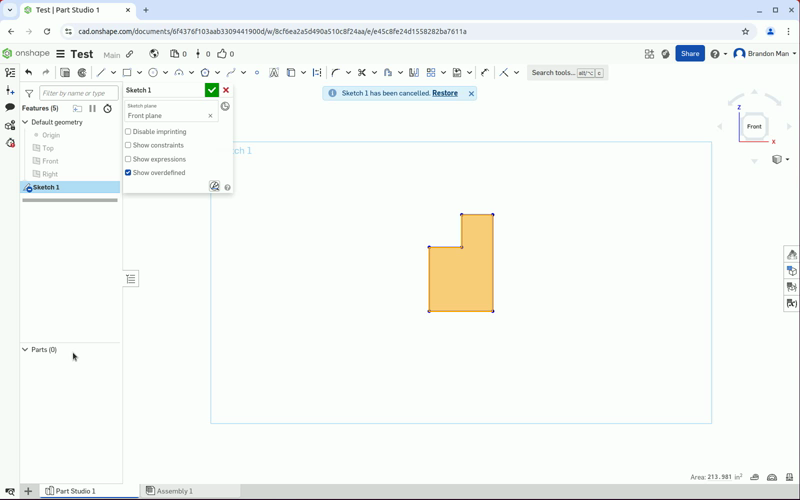
key(shift+e)
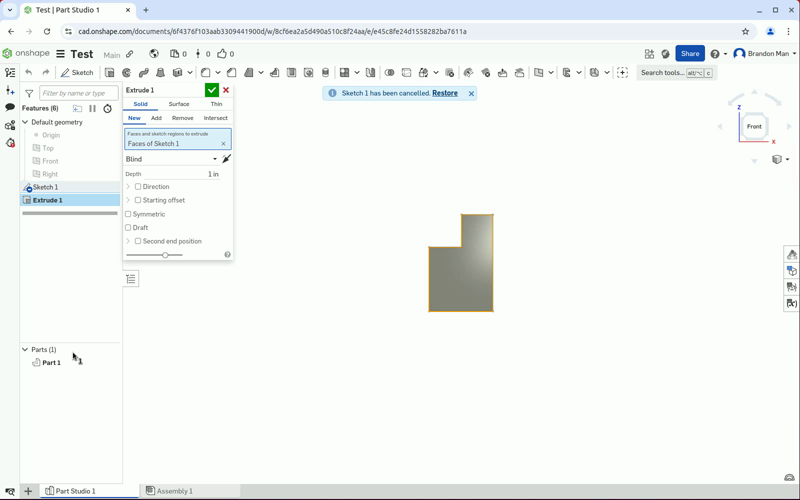
mouse_move(143, 106)
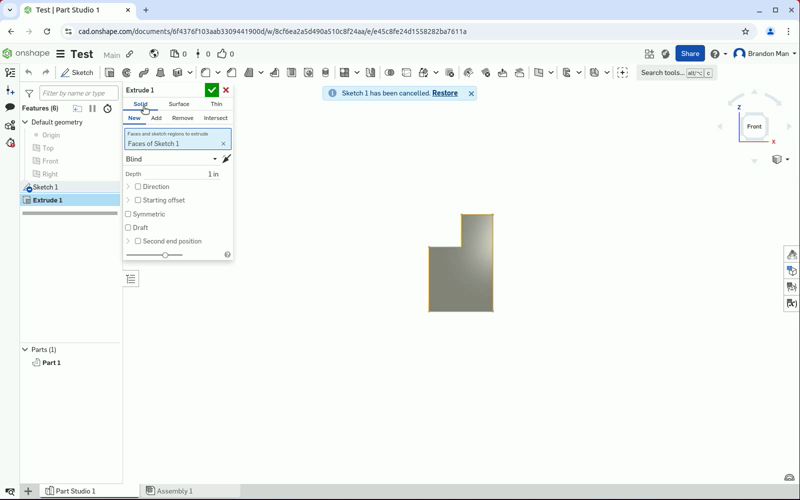
click(143, 106)
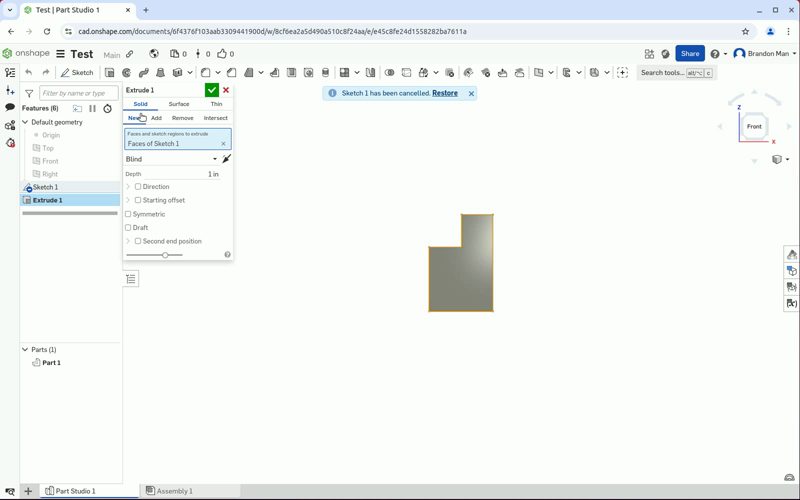
mouse_move(137, 120)
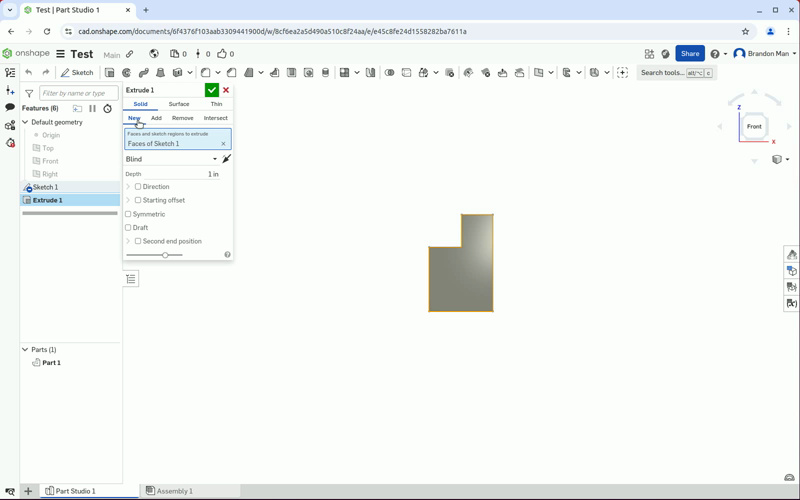
click(137, 120)
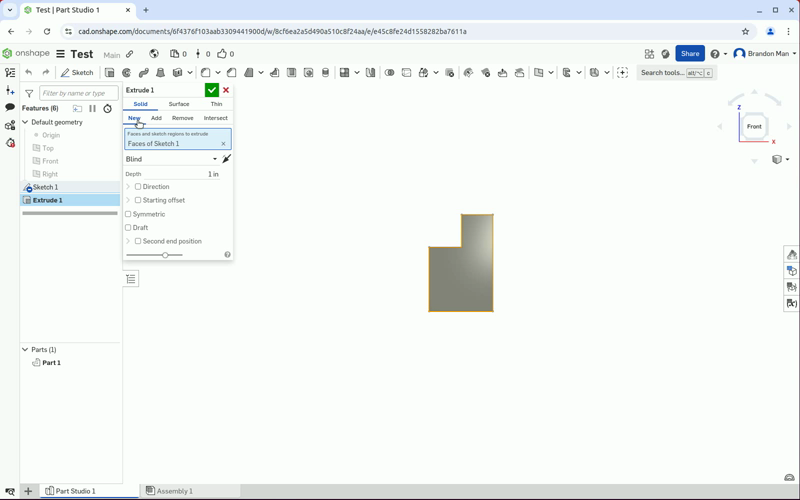
key(tab, 4)
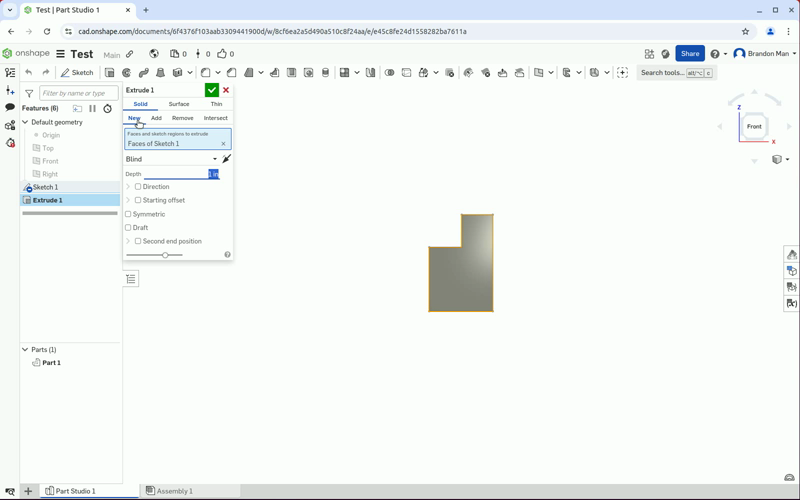
text(6.499)
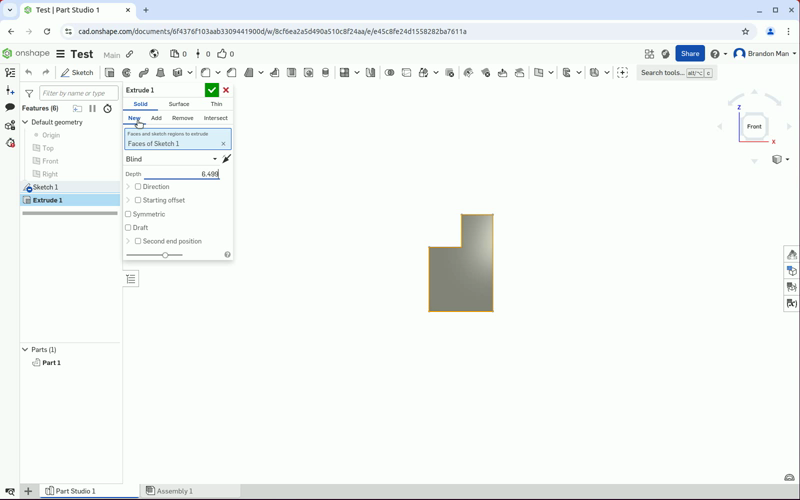
key(enter)
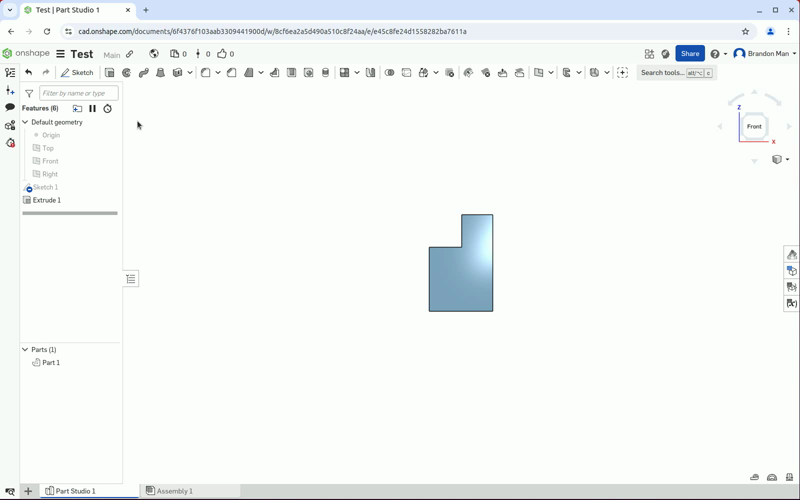
key(shift+h)
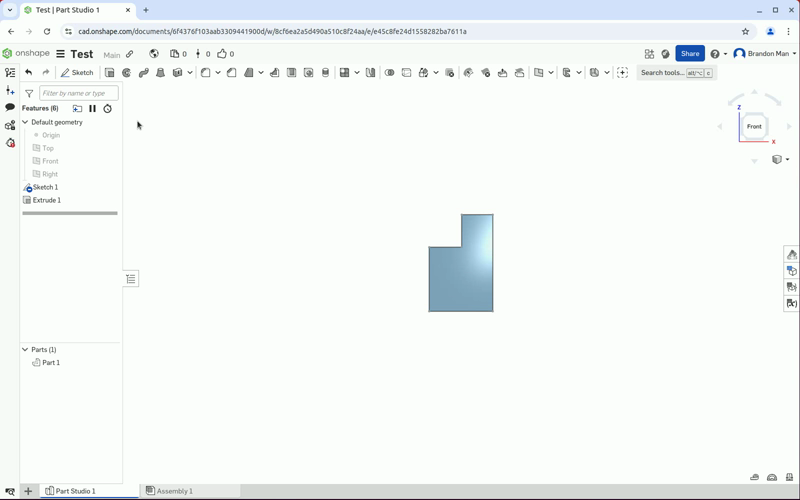
key(shift+h)
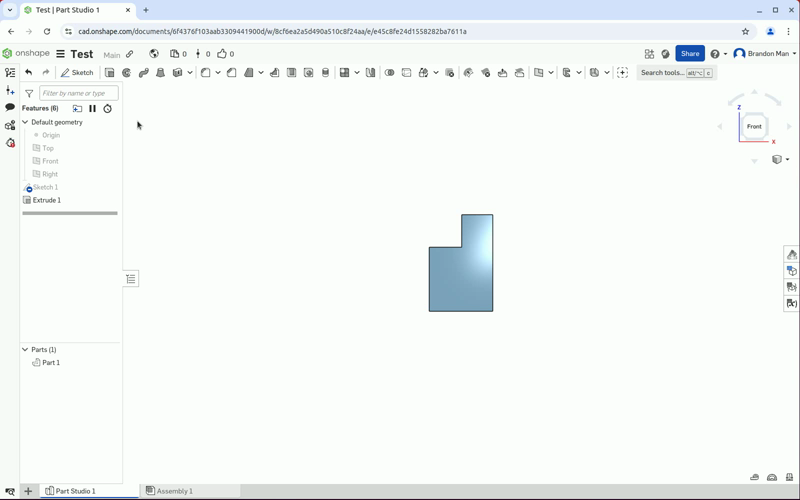
mouse_move(73, 189)
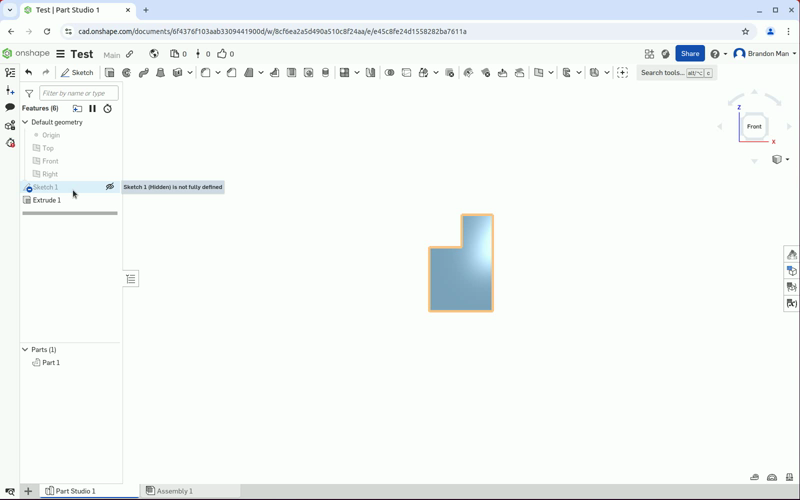
click(73, 189)
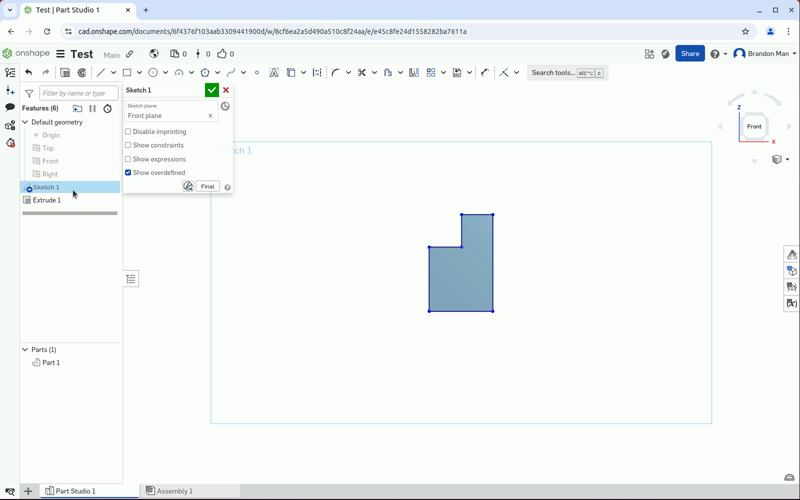
mouse_move(229, 92)
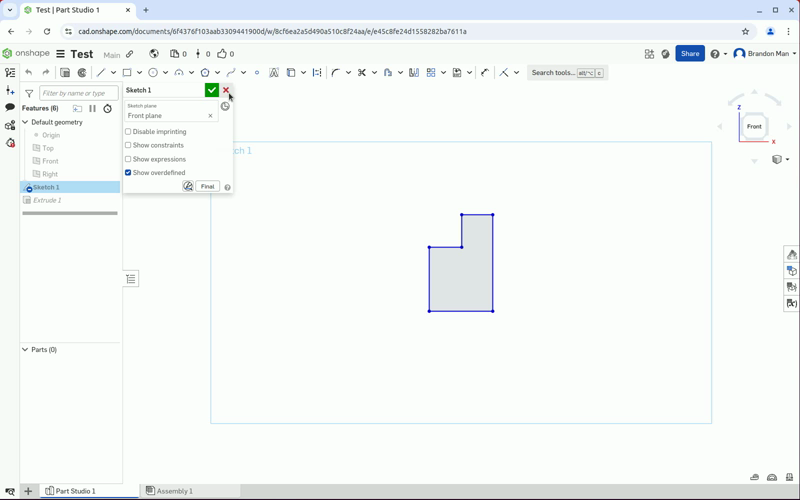
click(229, 92)
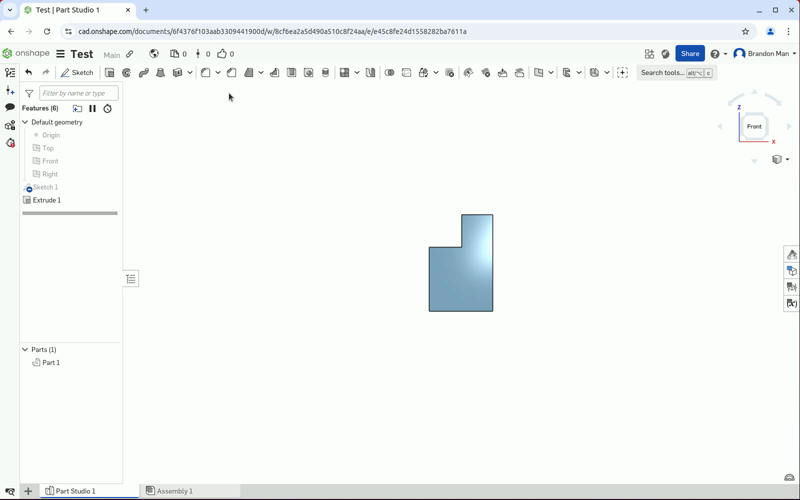
mouse_move(73, 352)
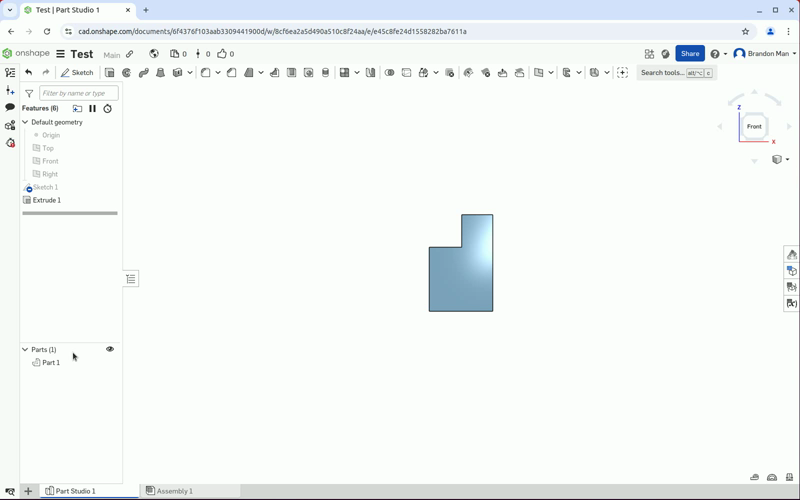
key(y)
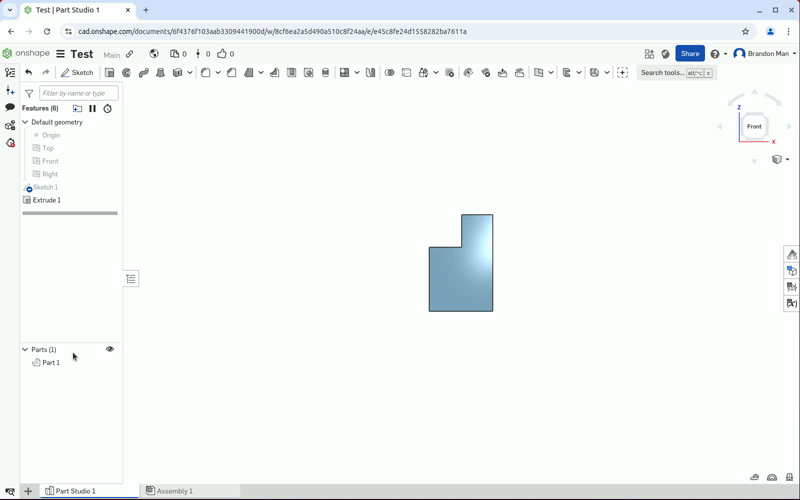
key(shift+p)
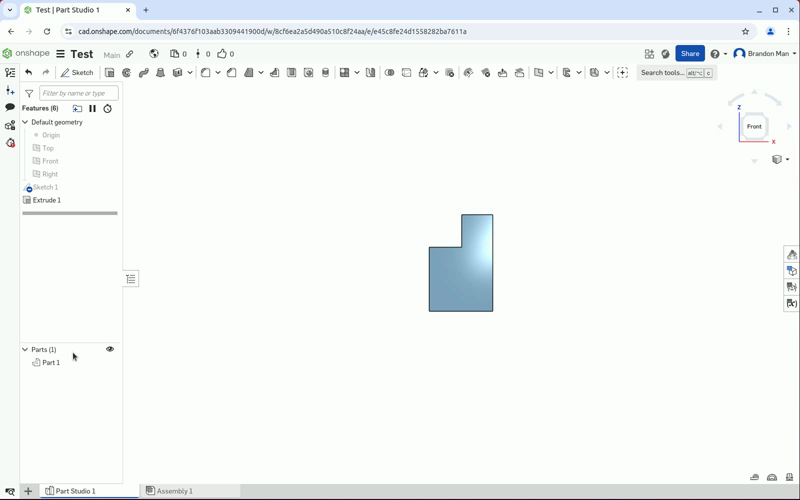
key(space)
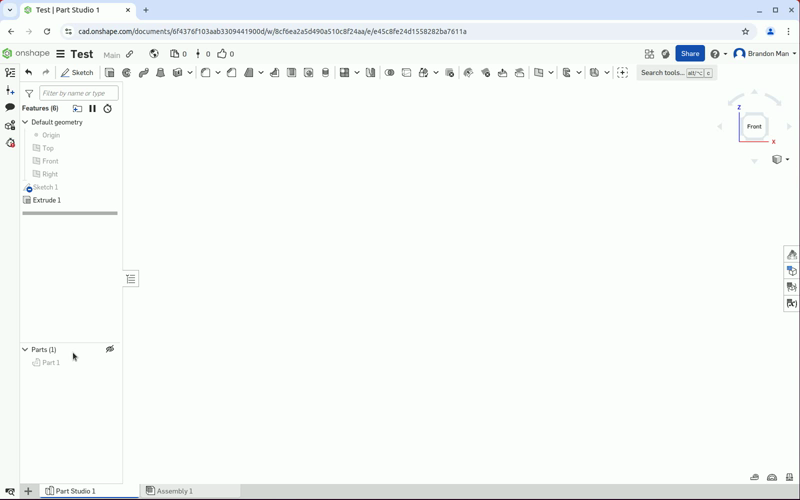
key_down(shift)
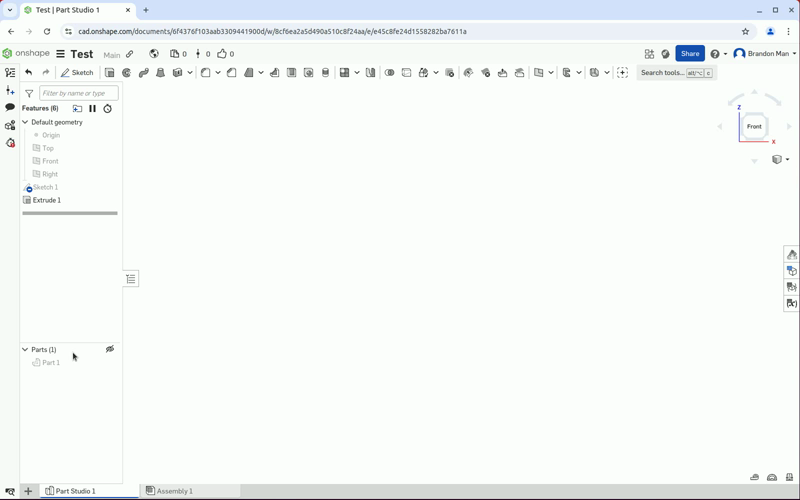
key(down)
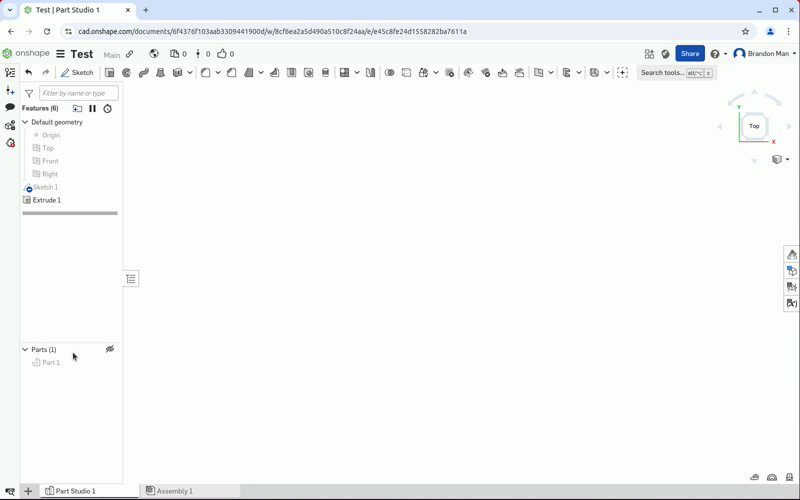
key_up(shift)
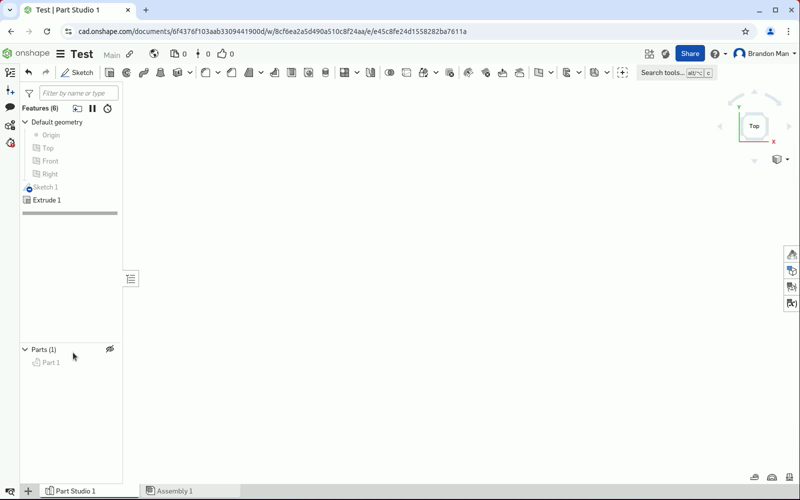
mouse_move(73, 352)
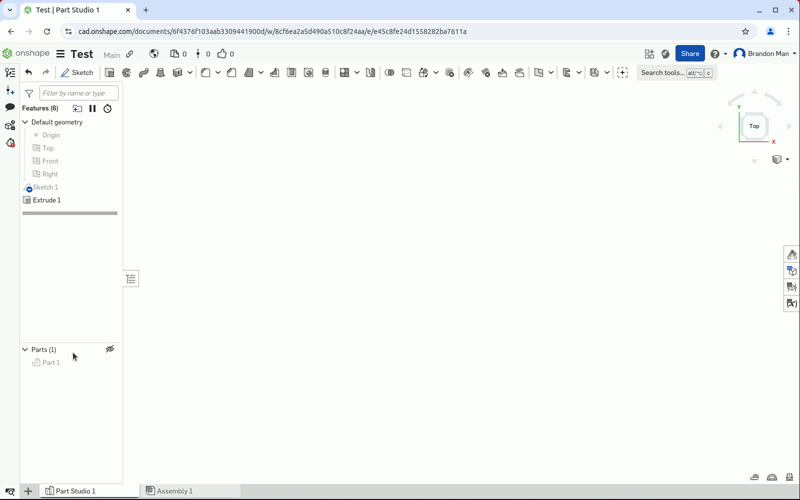
key(shift+y)
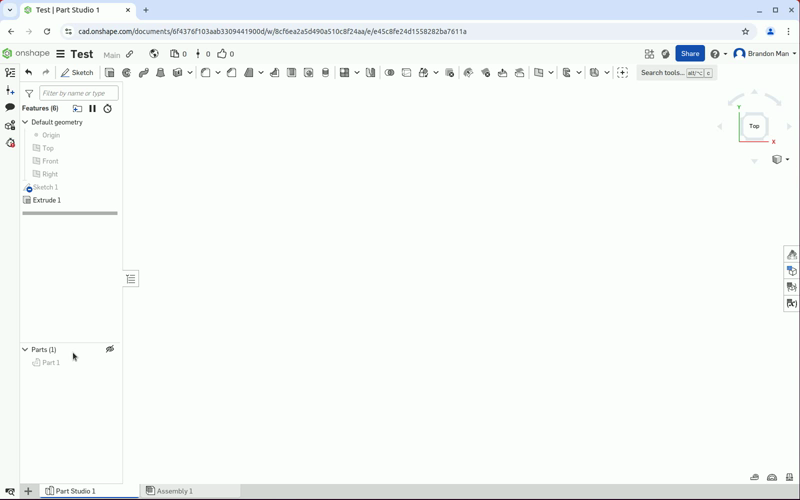
key(shift+s)
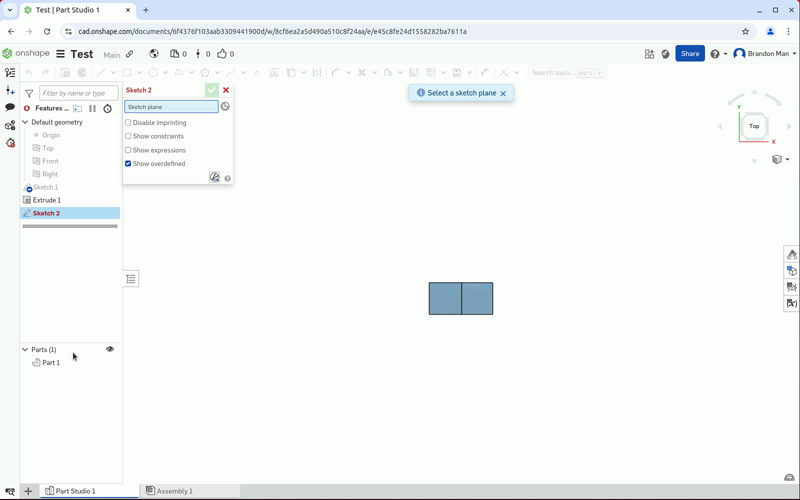
mouse_move(73, 150)
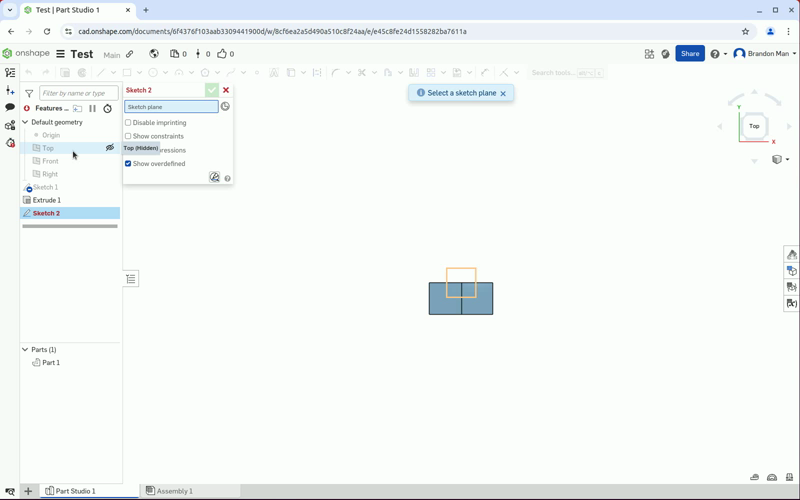
click(73, 150)
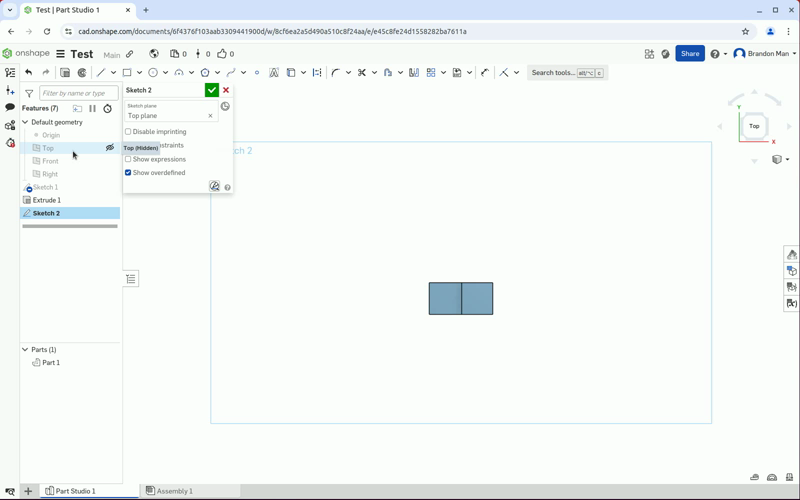
mouse_move(73, 352)
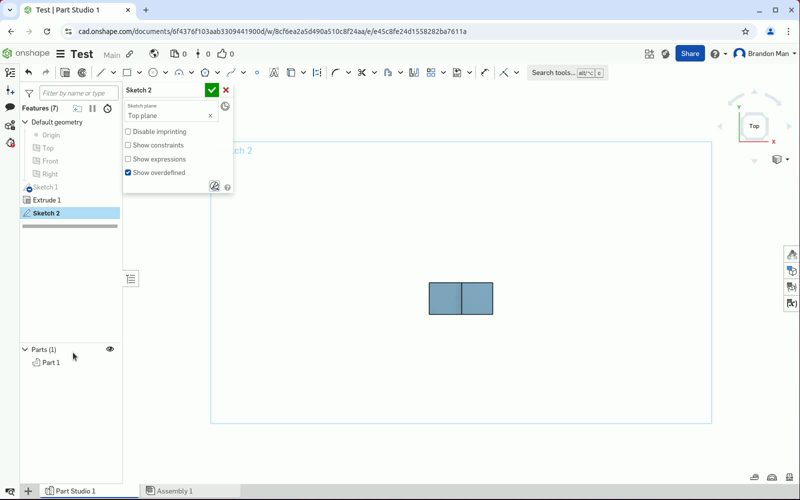
key(y)
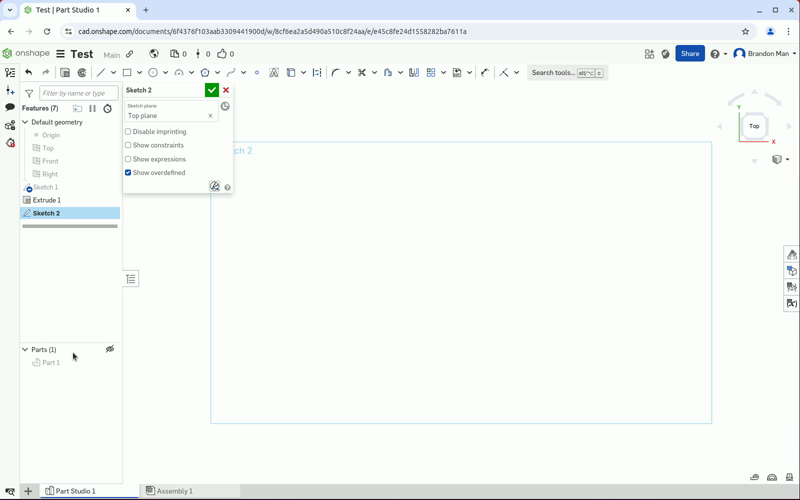
key(l)
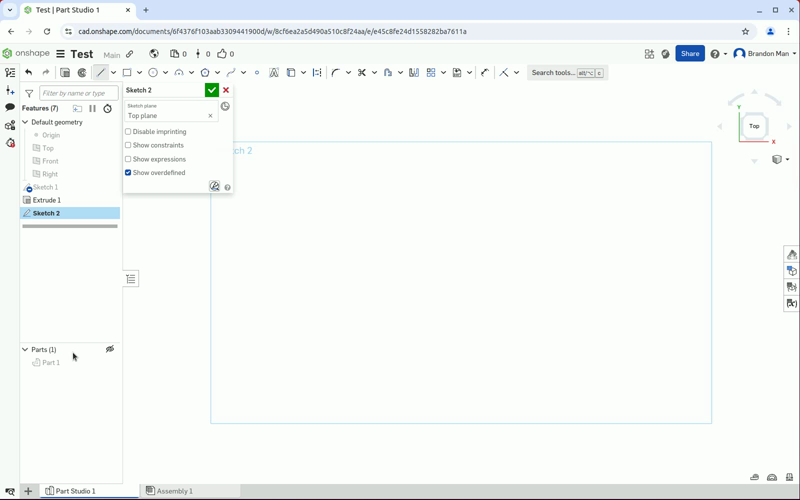
key_down(shift)
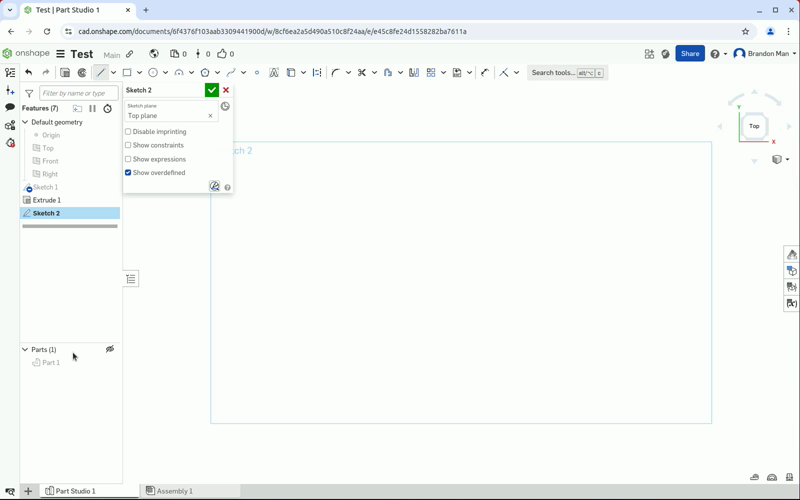
mouse_move(489, 395)
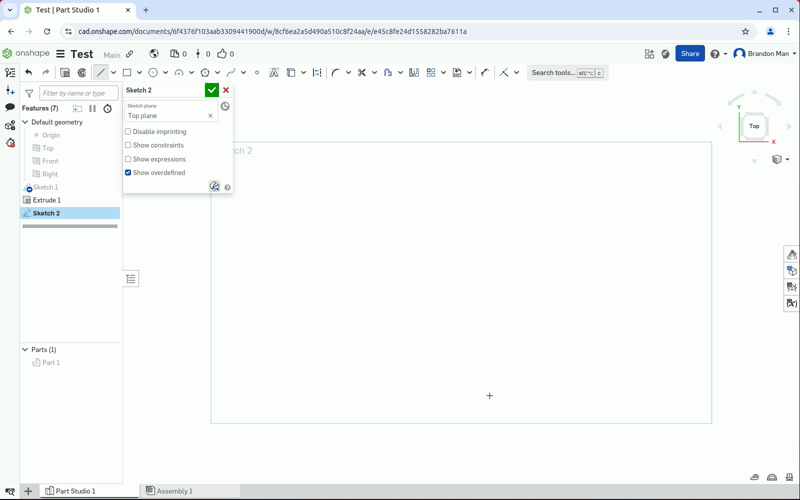
click(489, 395)
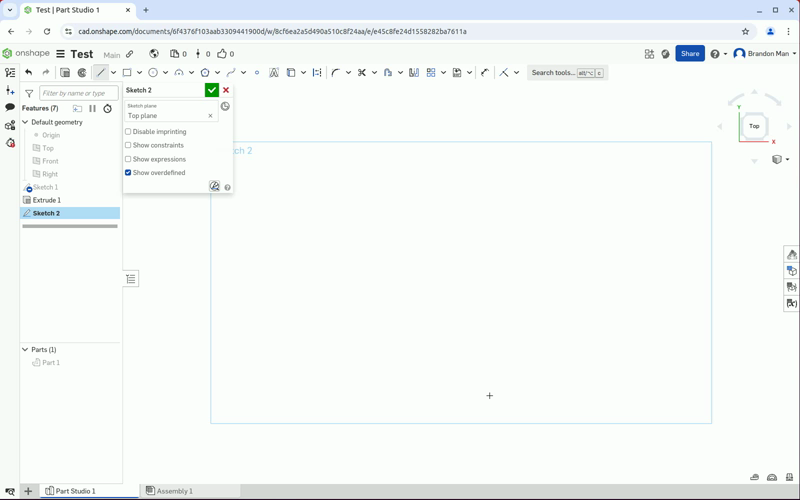
key_up(shift)
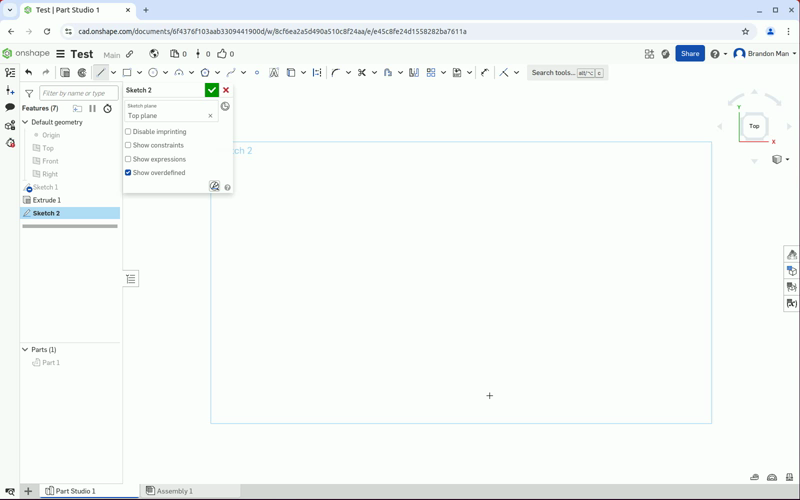
key_down(shift)
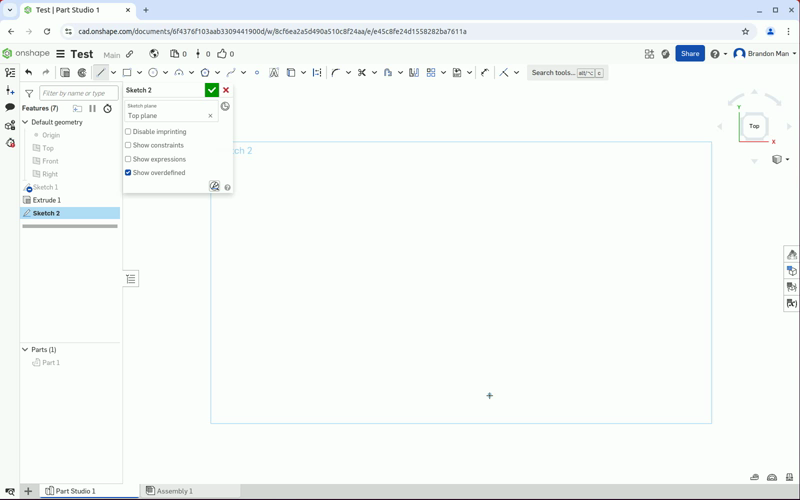
mouse_move(519, 395)
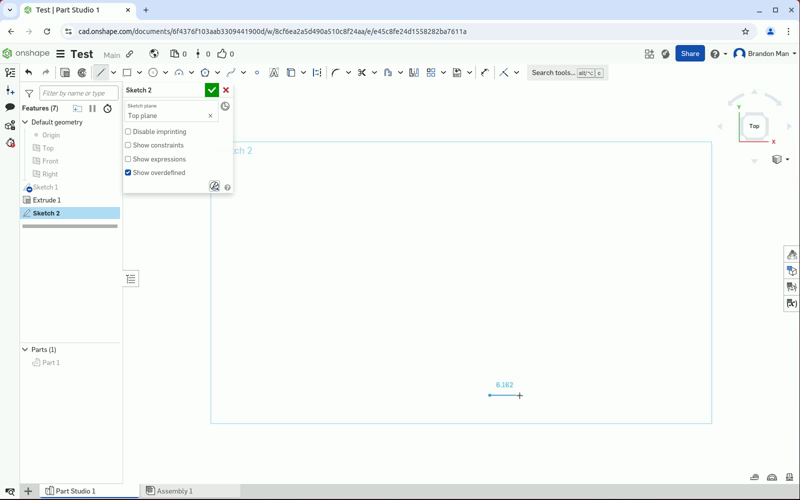
mouse_move(522, 395)
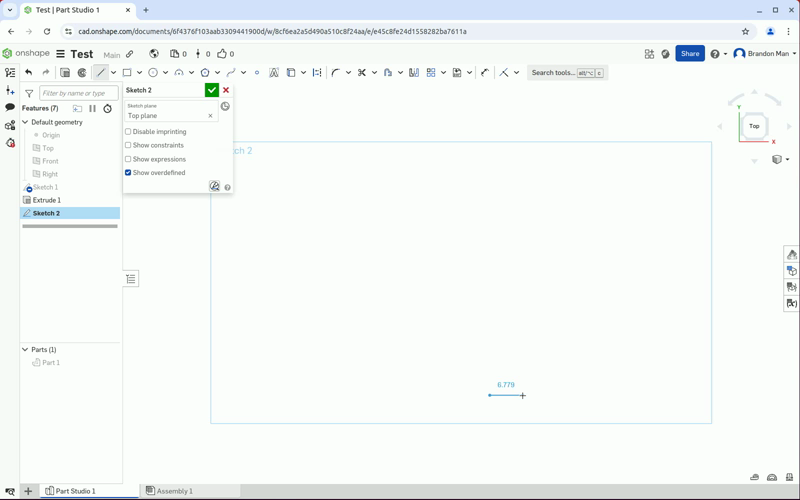
click(522, 395)
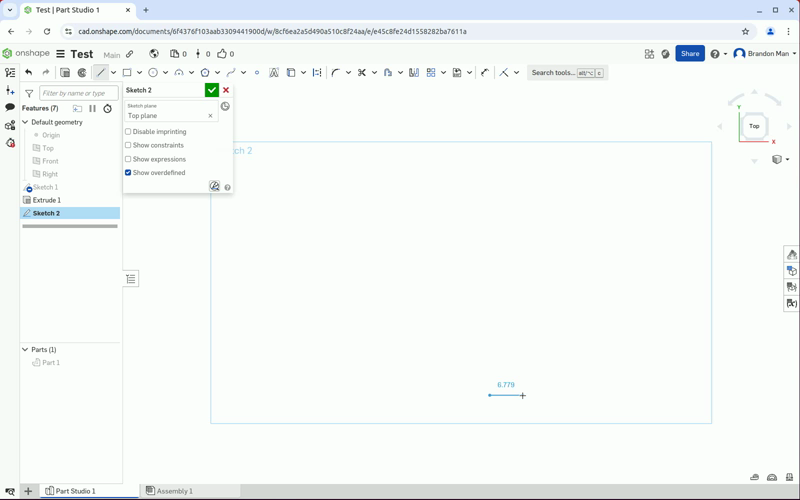
key_up(shift)
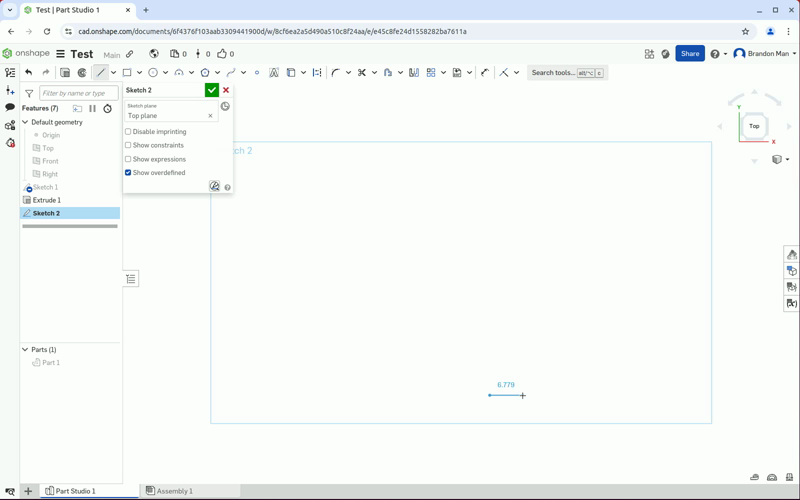
key_down(shift)
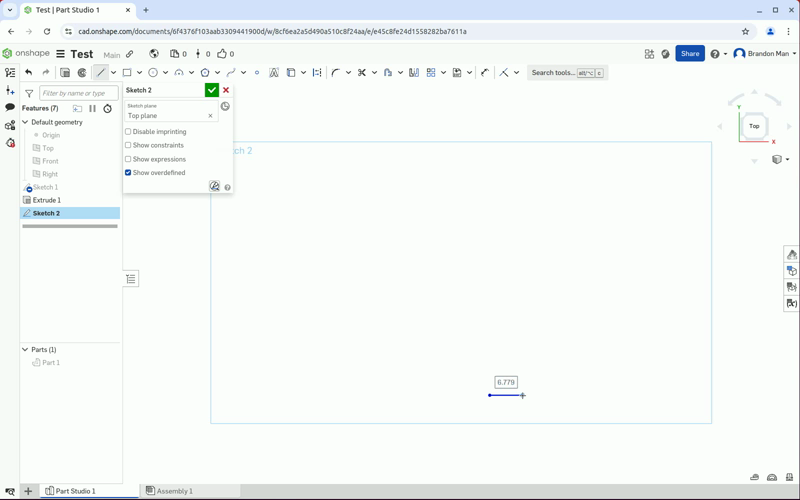
mouse_move(552, 395)
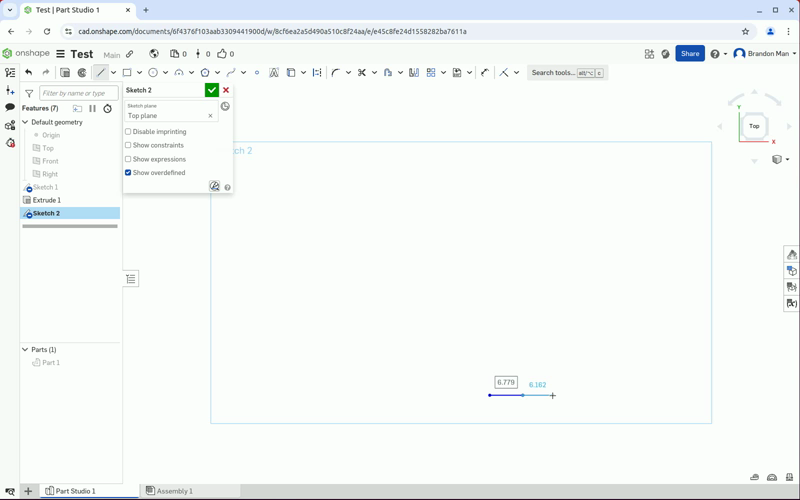
mouse_move(522, 363)
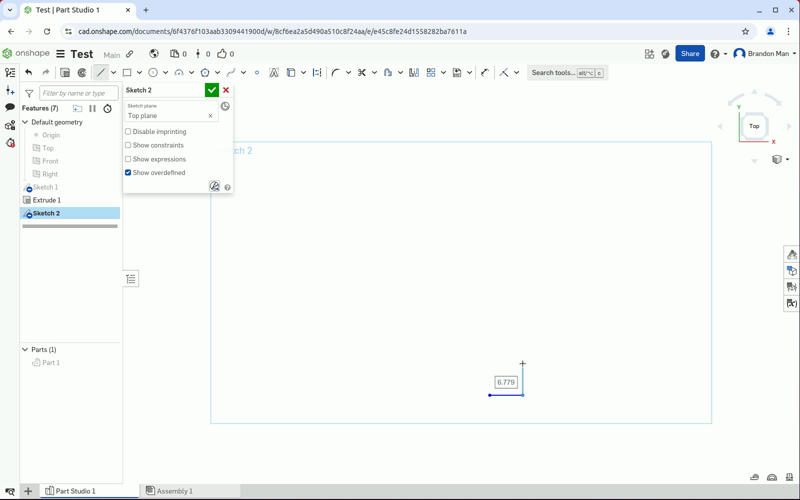
click(522, 363)
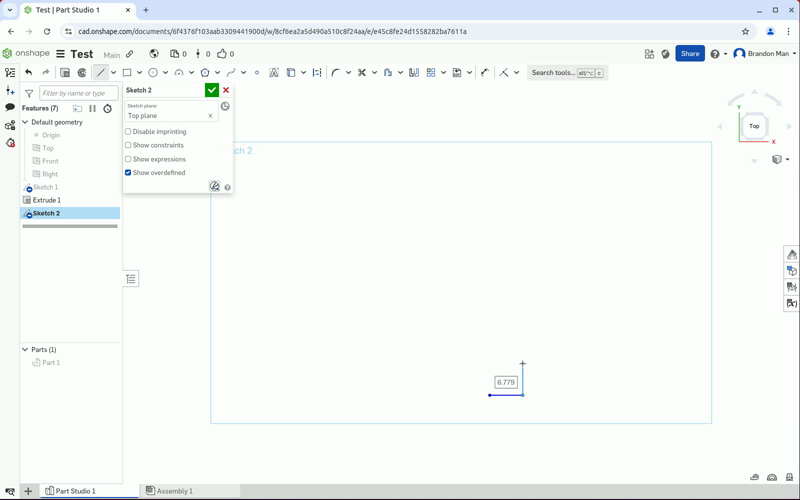
key_up(shift)
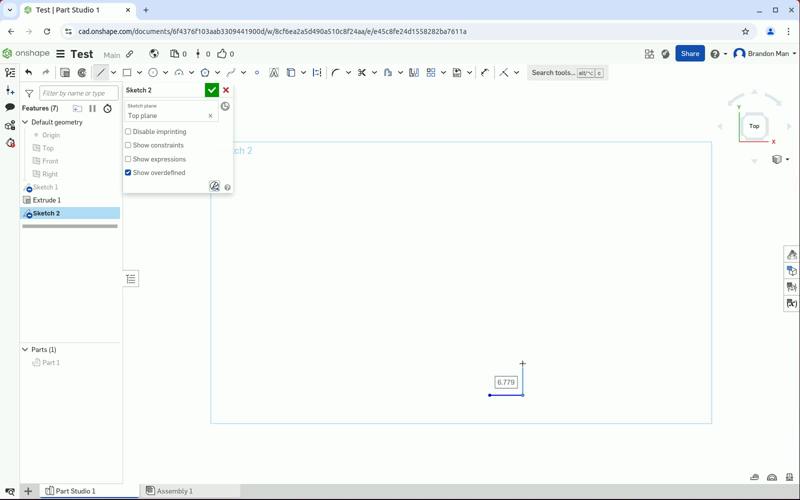
key_down(shift)
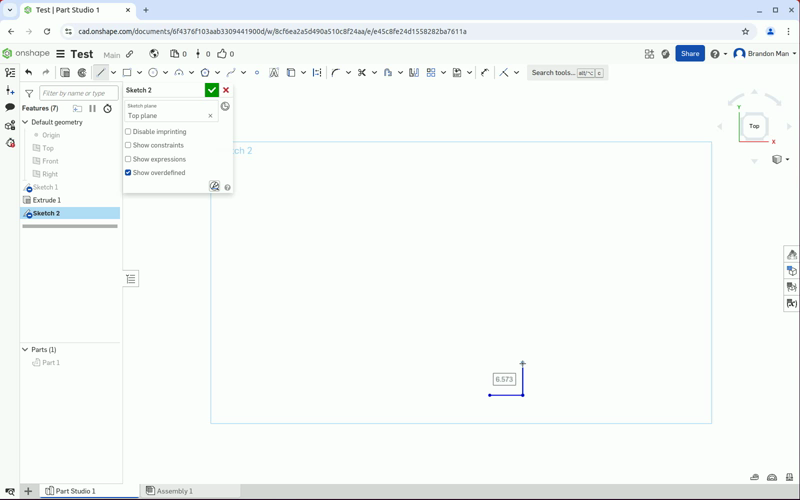
mouse_move(552, 363)
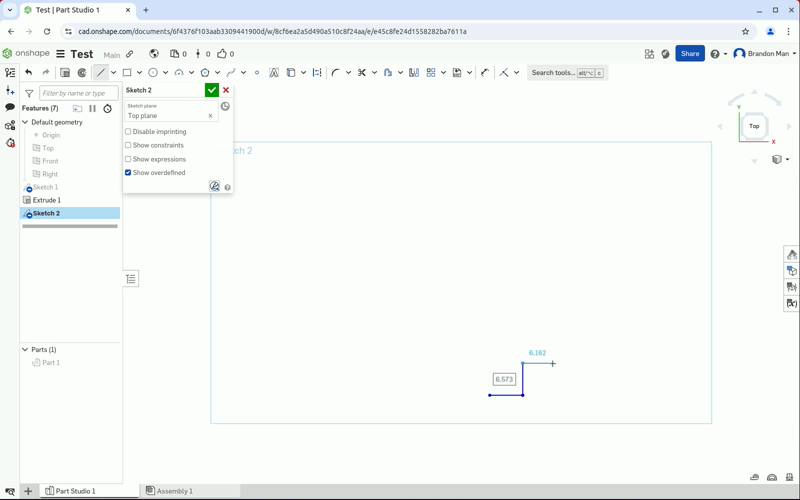
mouse_move(489, 363)
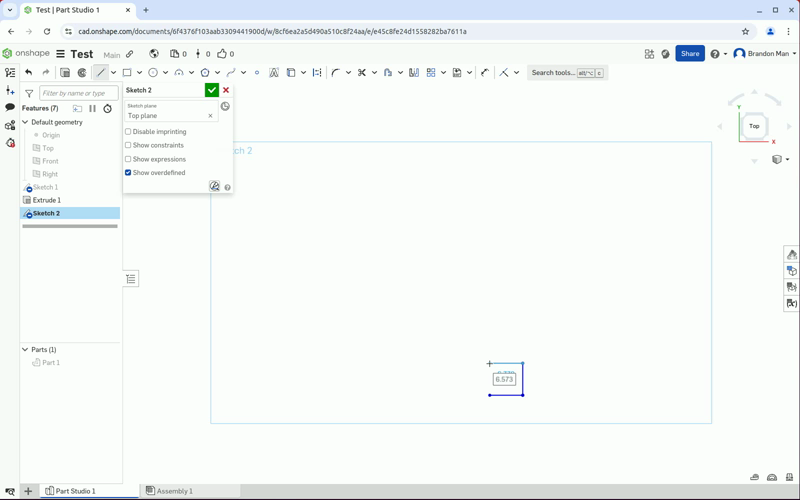
click(489, 363)
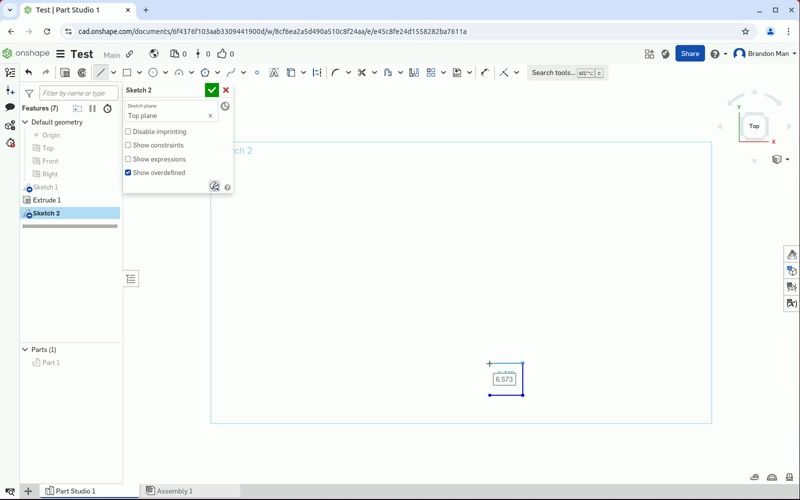
key_up(shift)
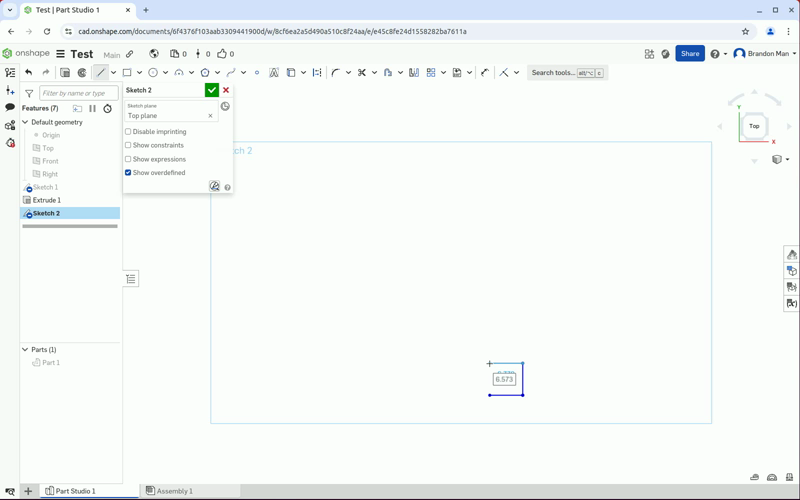
mouse_move(519, 363)
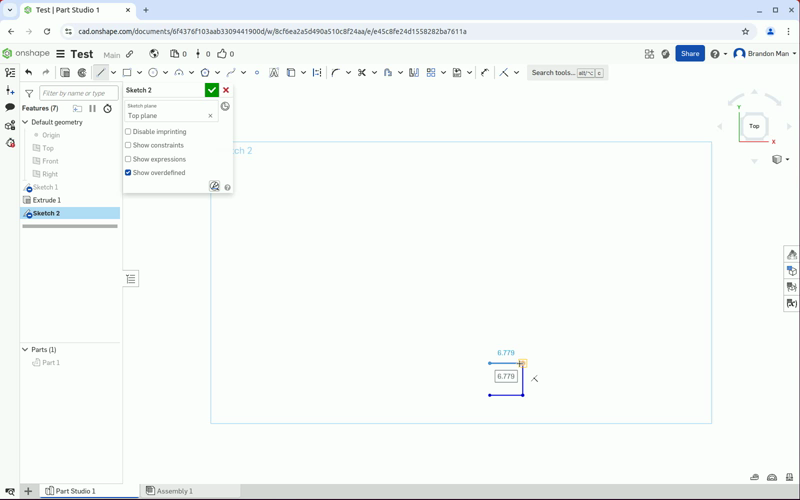
key_down(shift)
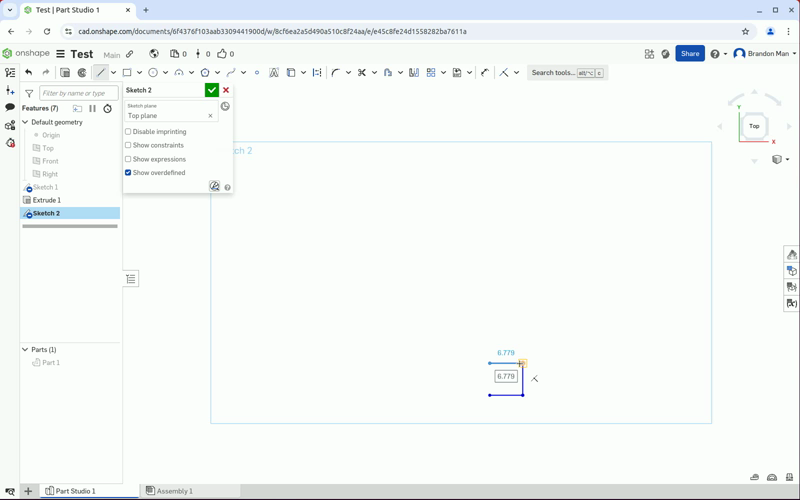
mouse_move(489, 395)
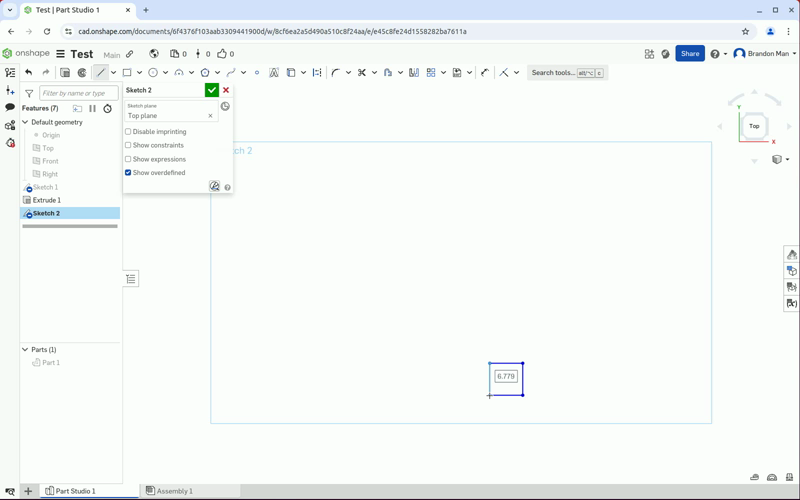
key_up(shift)
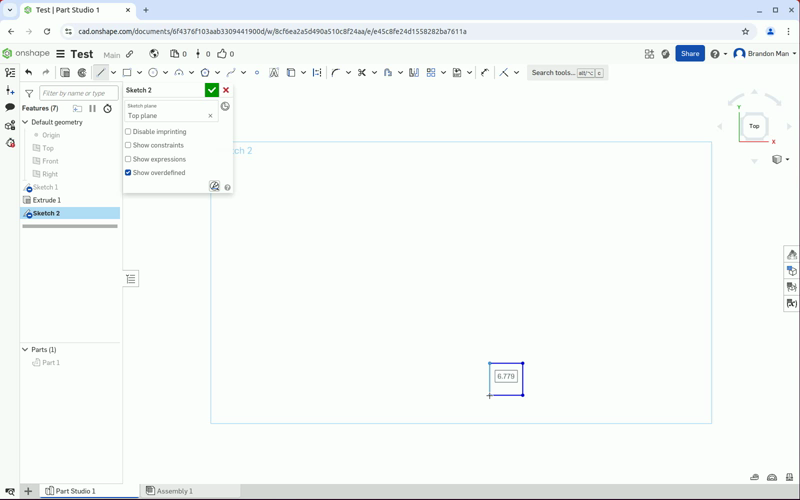
click(489, 395)
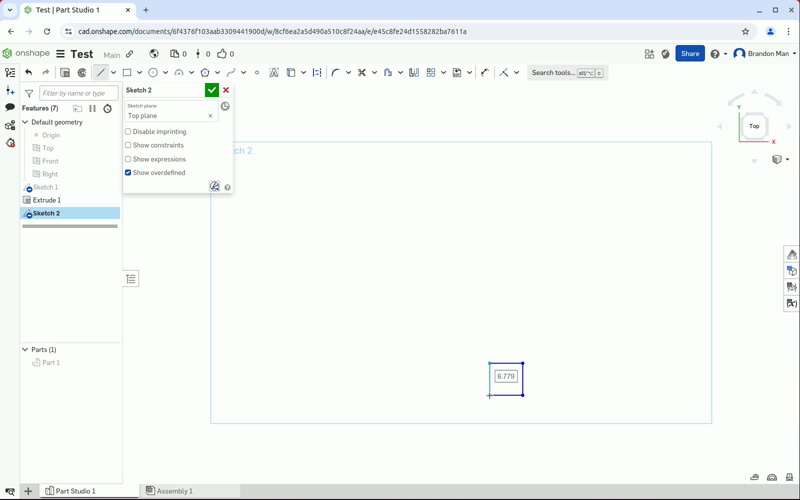
key(esc)
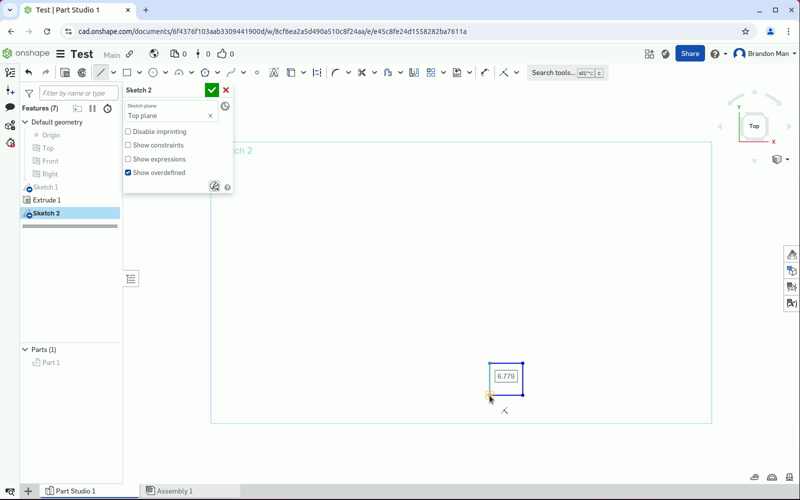
mouse_move(496, 389)
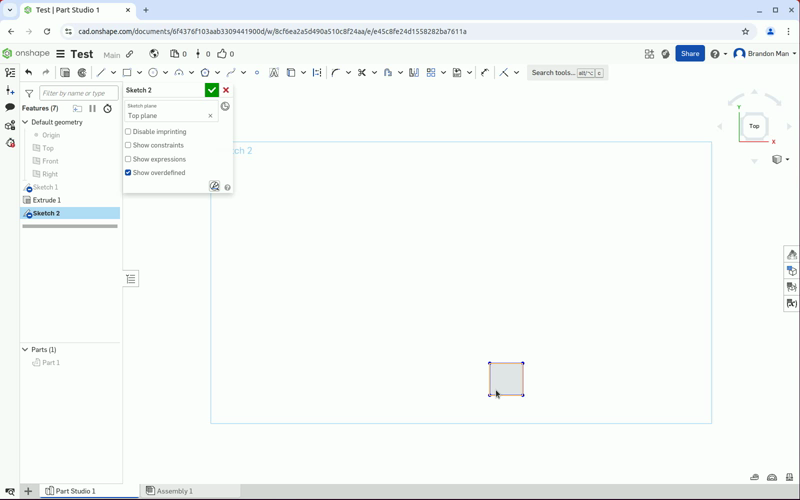
scroll(6)
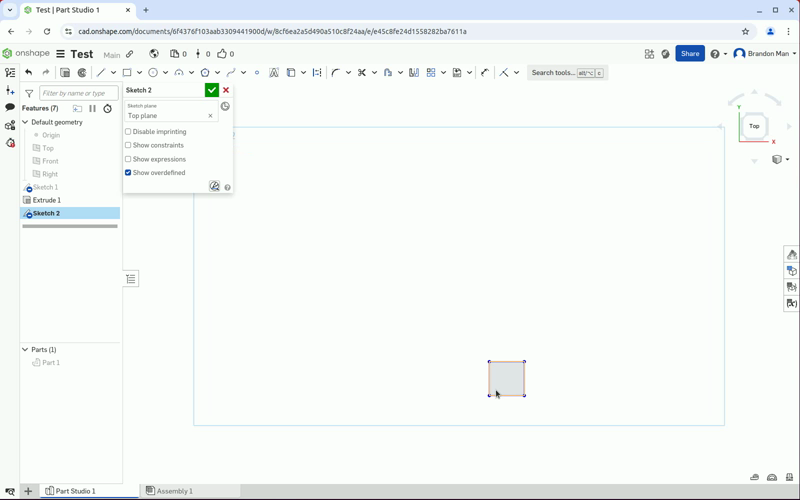
scroll(6)
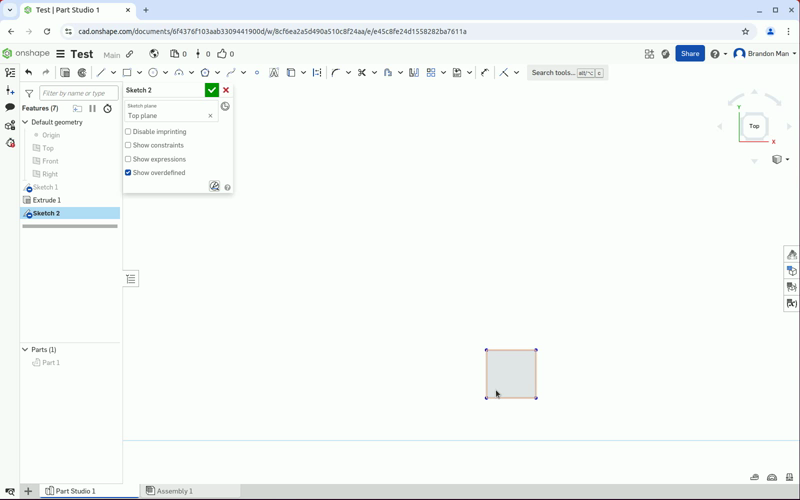
scroll(6)
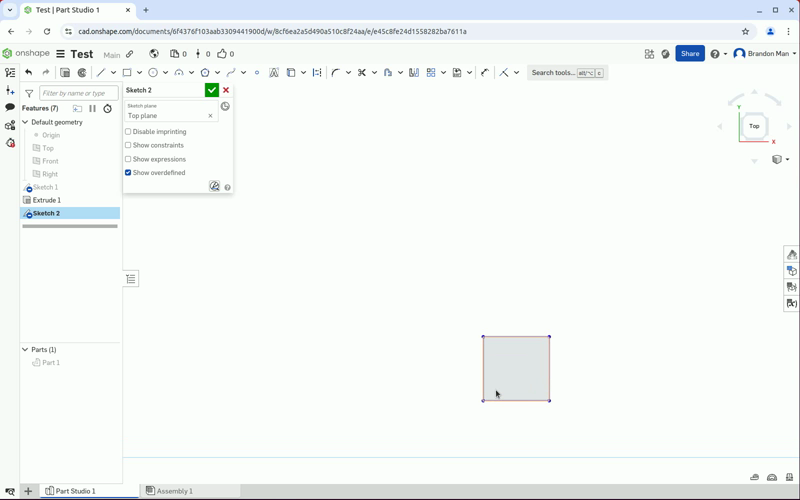
scroll(6)
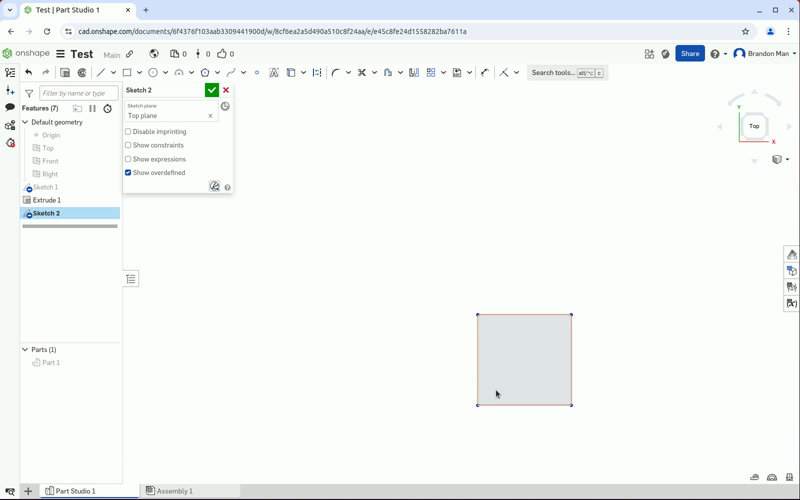
scroll(6)
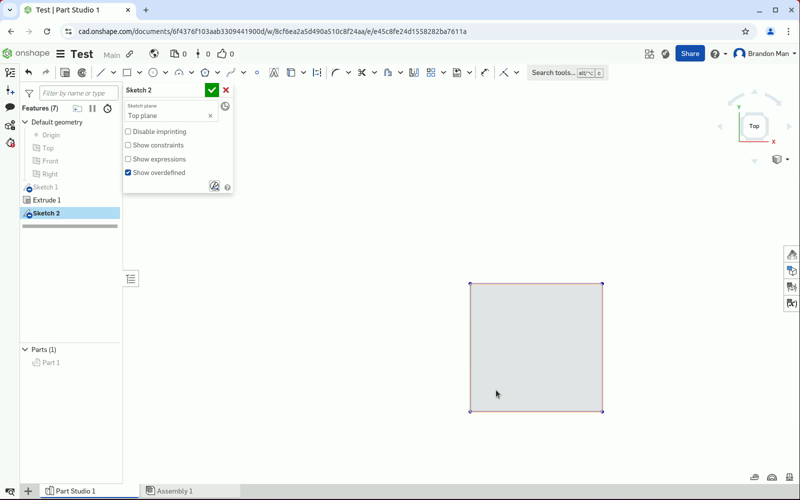
scroll(6)
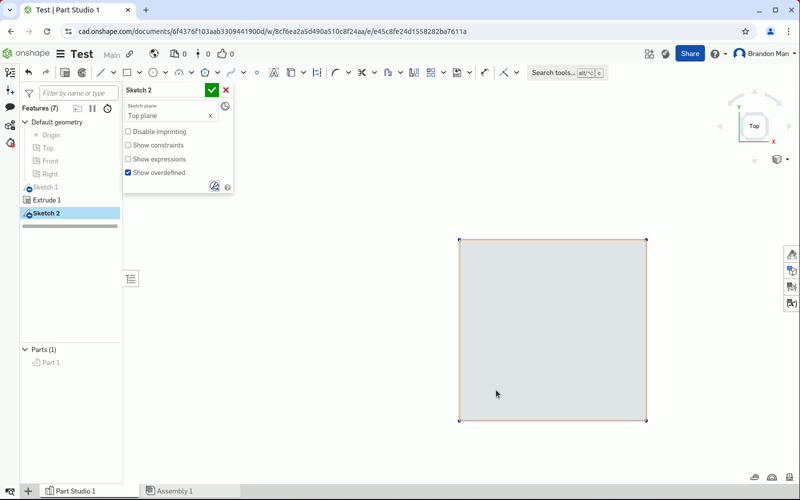
scroll(6)
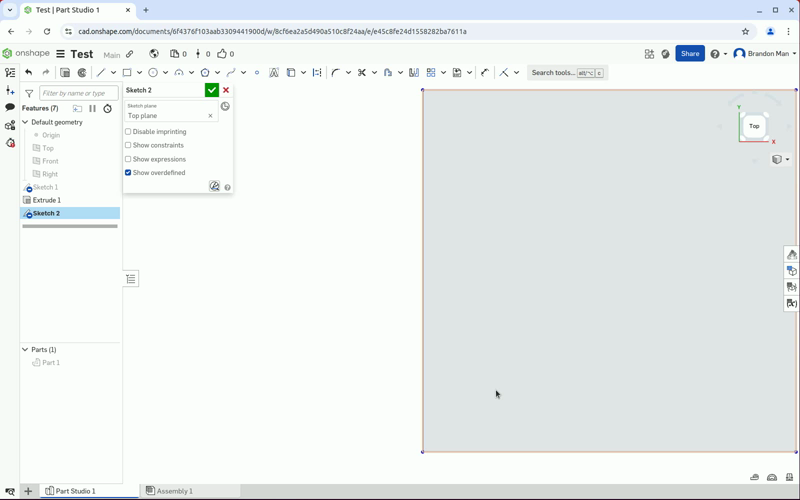
click(496, 389)
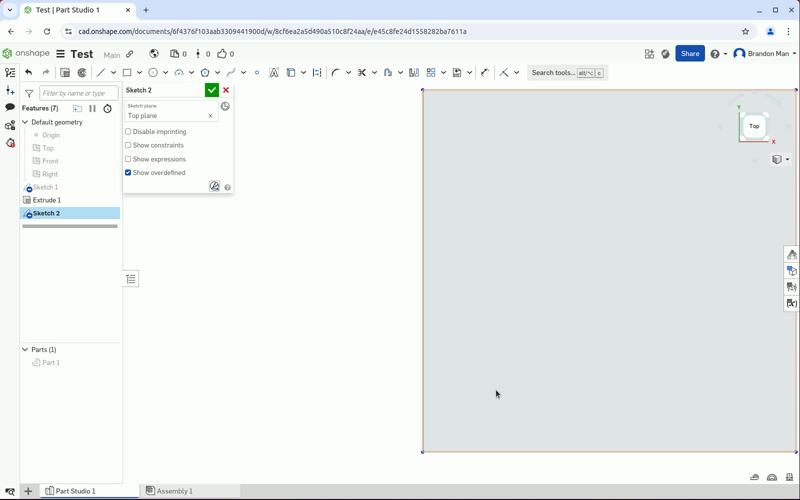
scroll(-6)
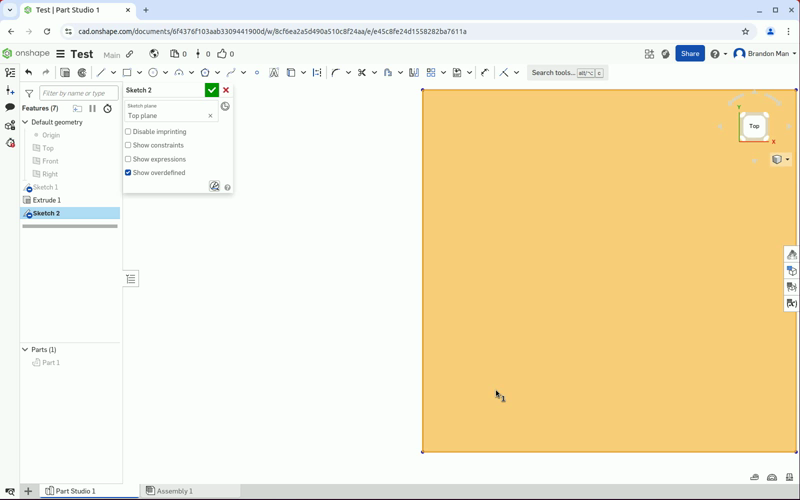
scroll(-6)
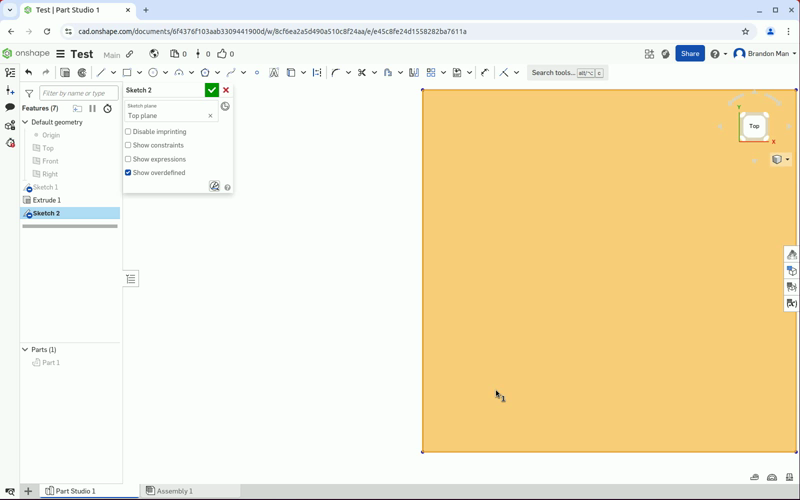
scroll(-6)
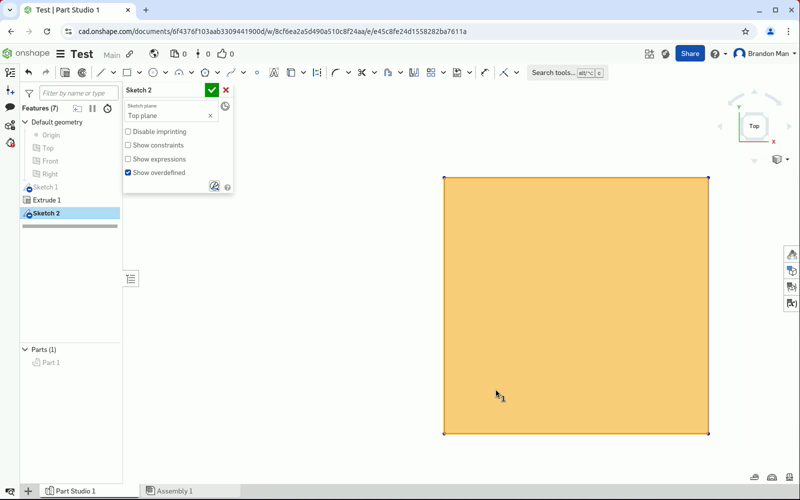
scroll(-6)
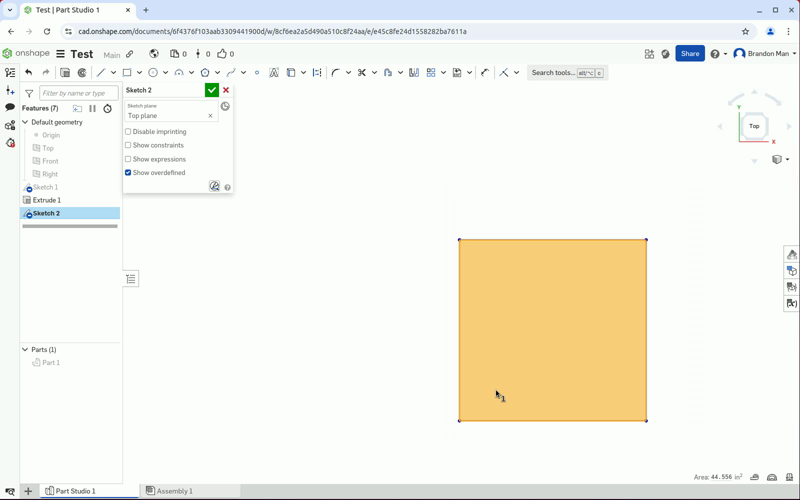
scroll(-6)
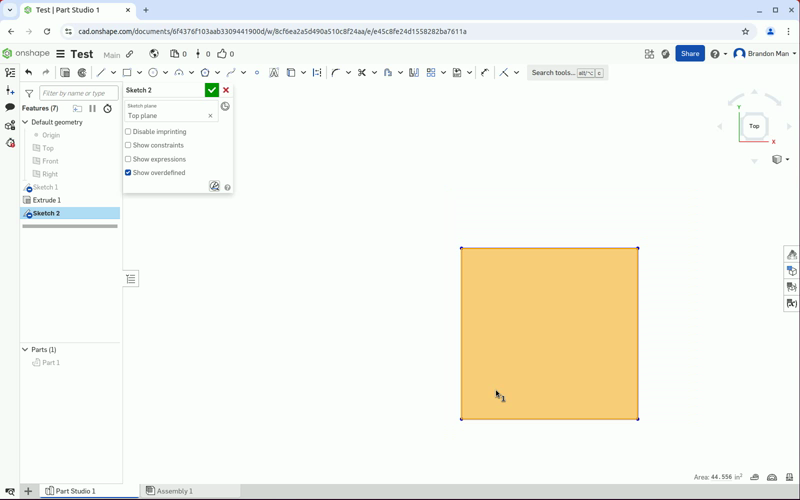
scroll(-6)
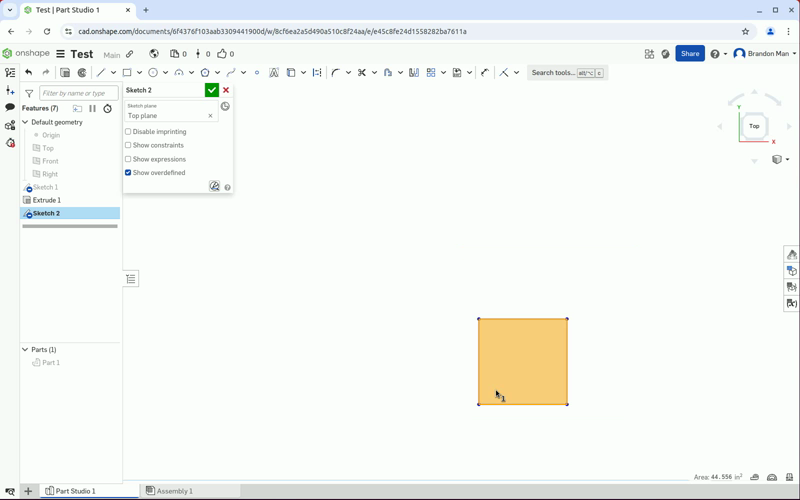
scroll(-6)
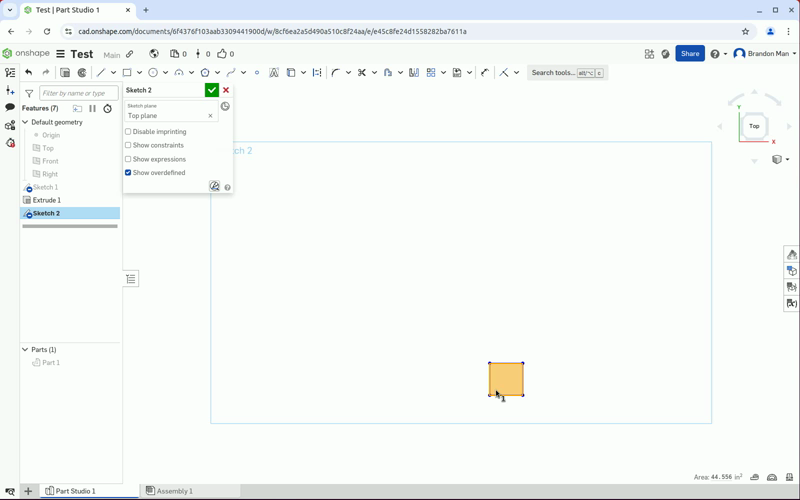
mouse_move(73, 352)
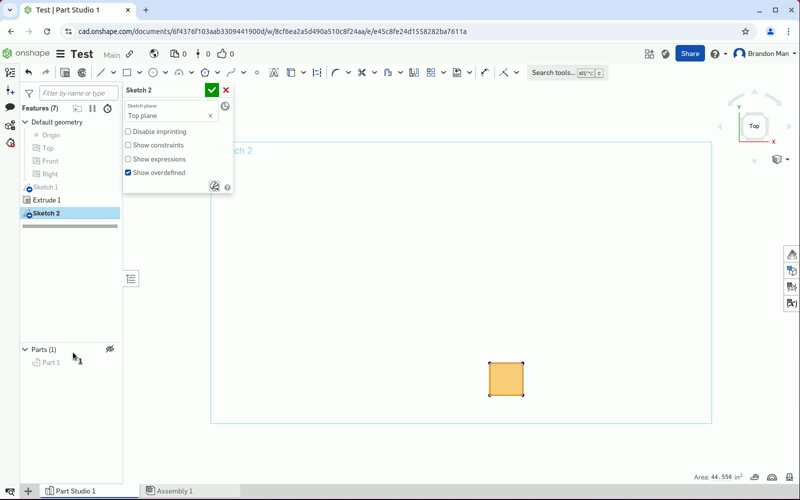
key(shift+y)
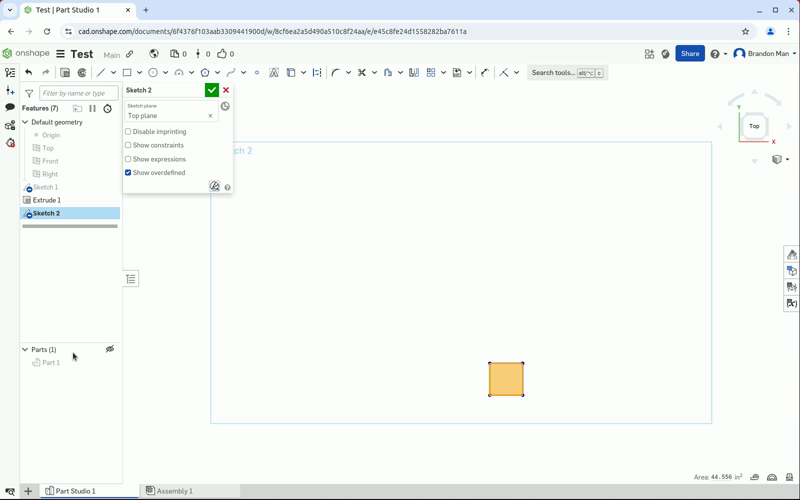
key(shift+e)
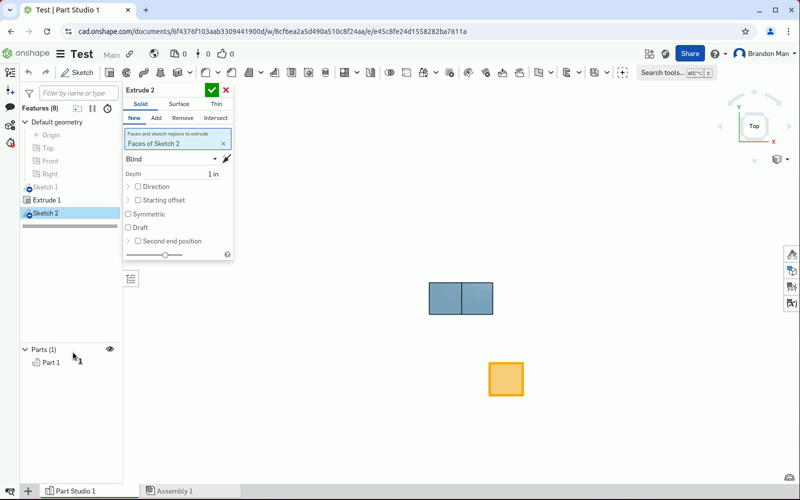
mouse_move(143, 106)
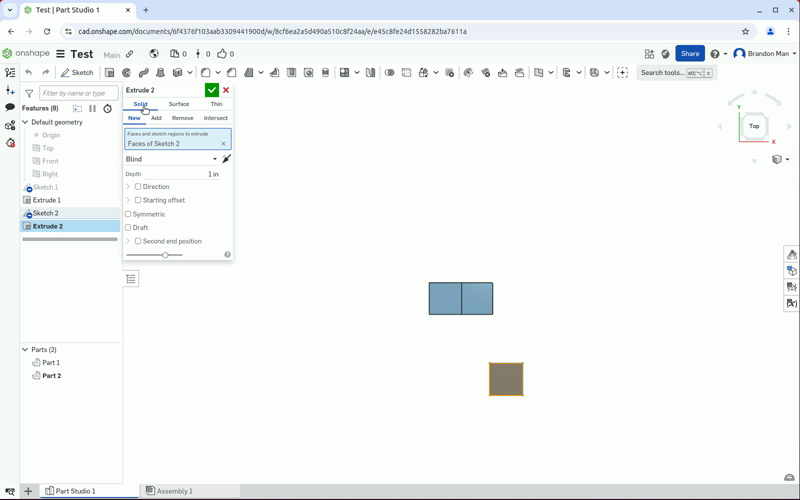
click(143, 106)
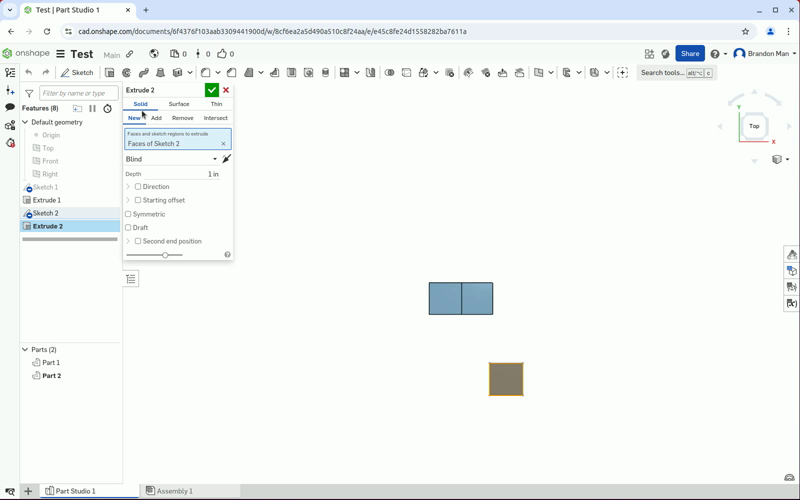
mouse_move(137, 120)
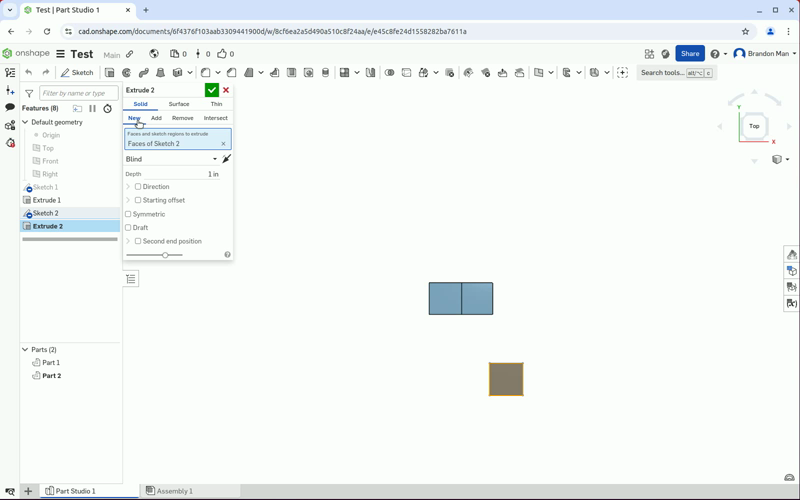
click(137, 120)
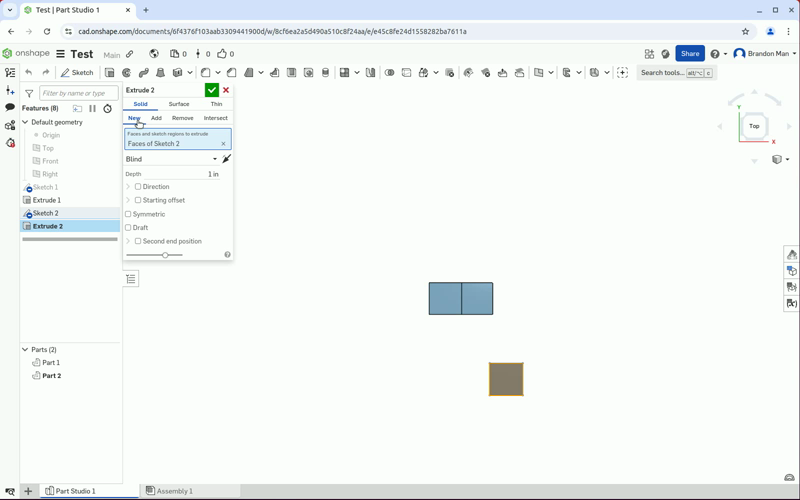
key(tab, 4)
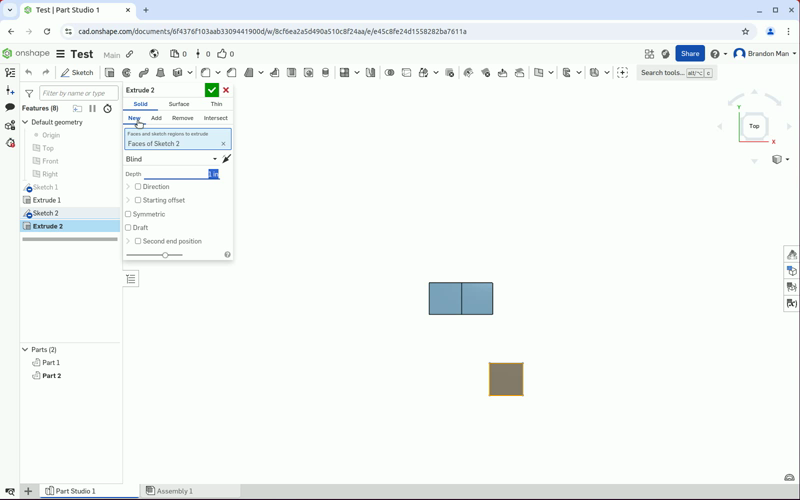
text(6.499)
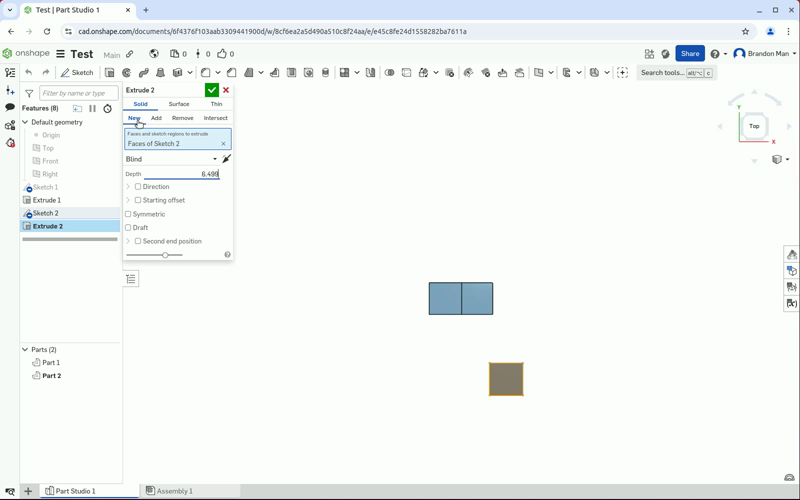
key(enter)
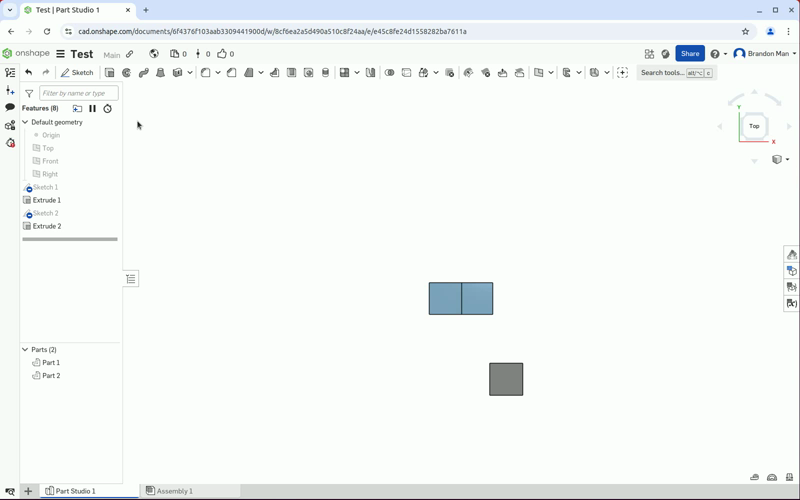
key(shift+h)
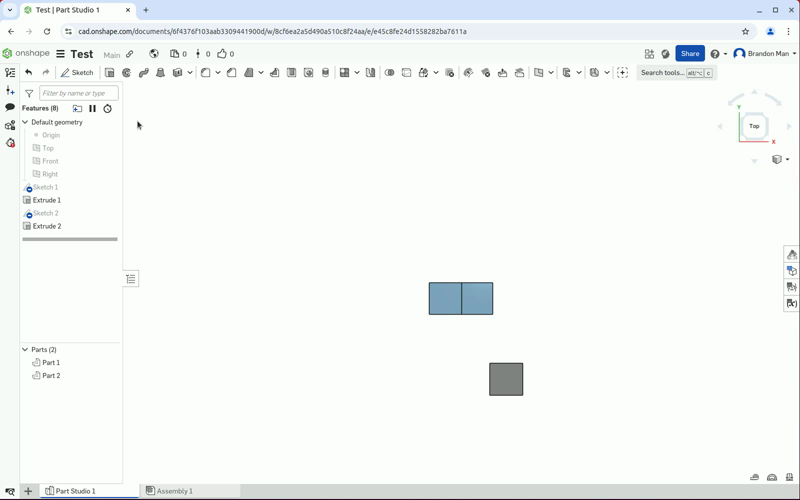
key(shift+h)
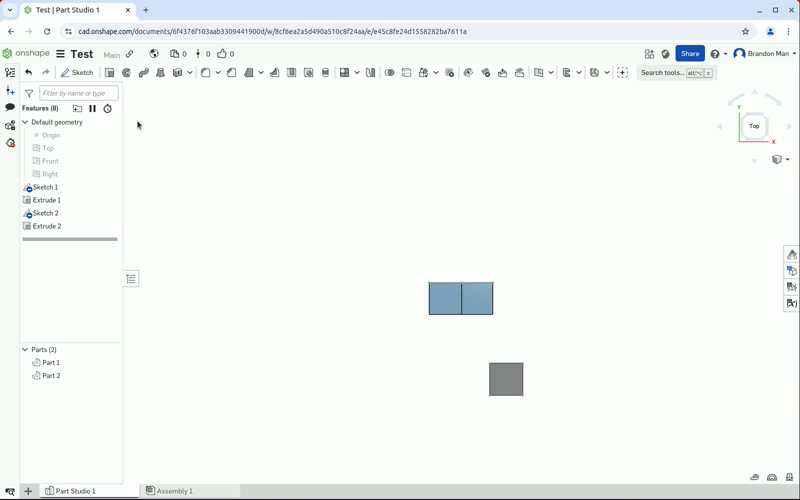
key(shift+7)
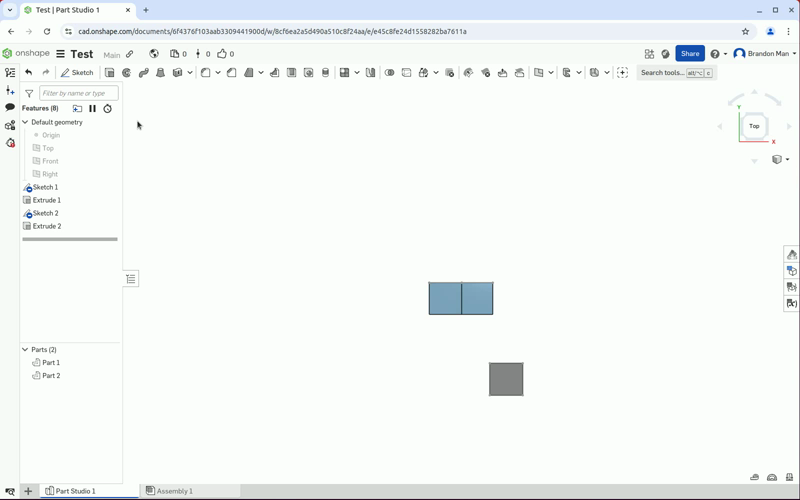
key(up, 3)
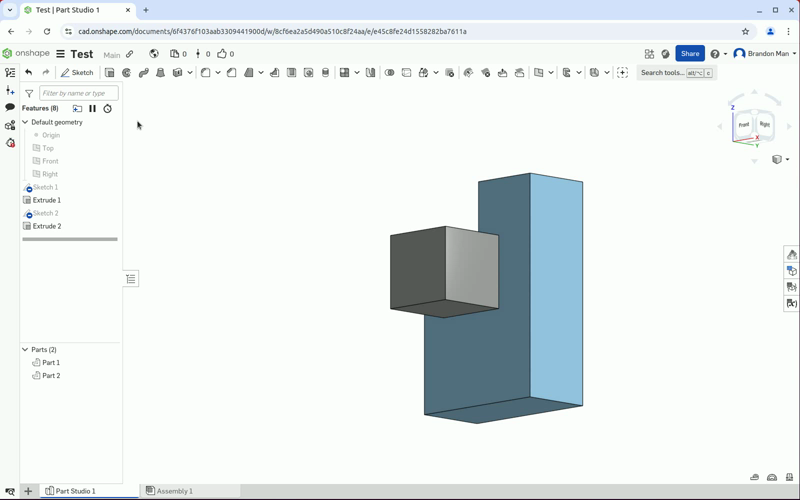
key(left, 3)
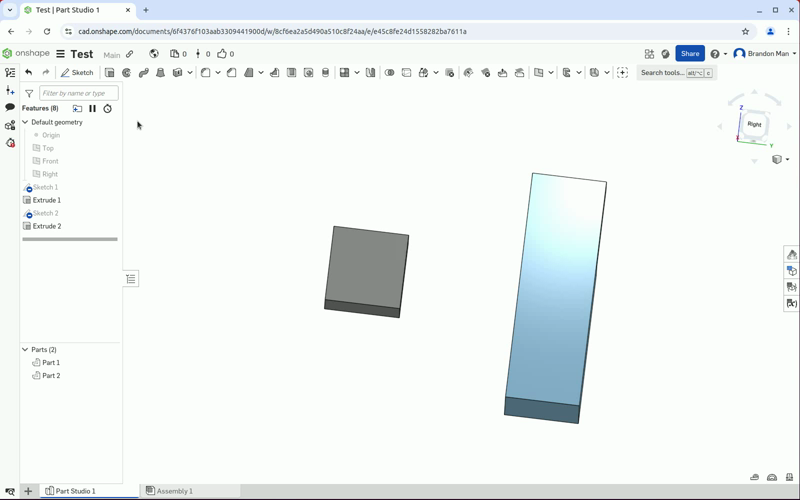
key(right, 3)
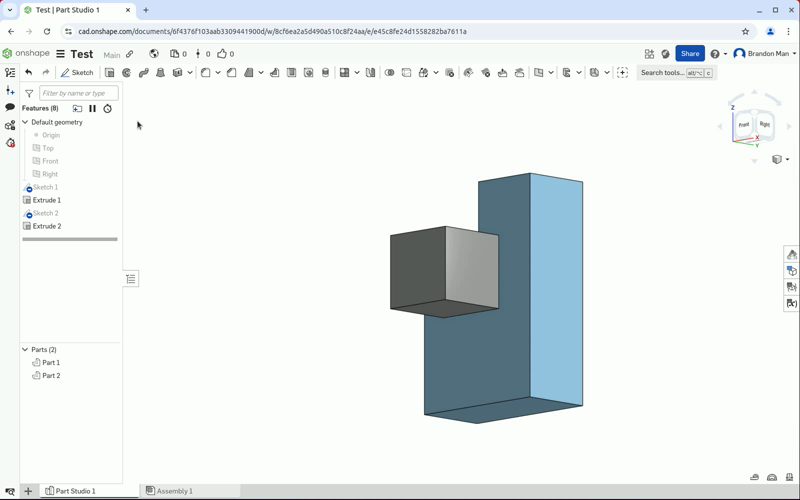
key(down, 3)
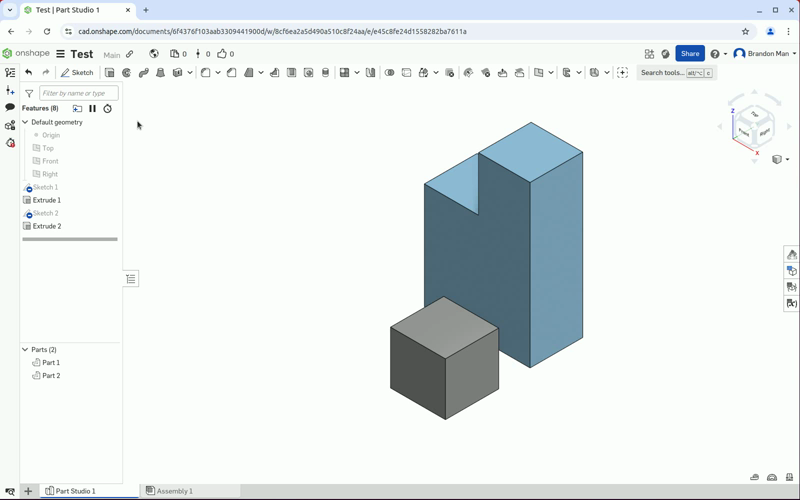
mouse_move(73, 189)
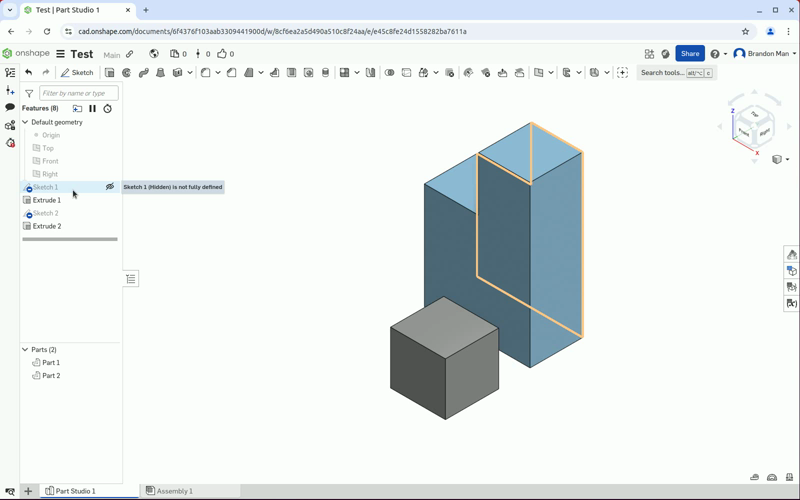
click(73, 189)